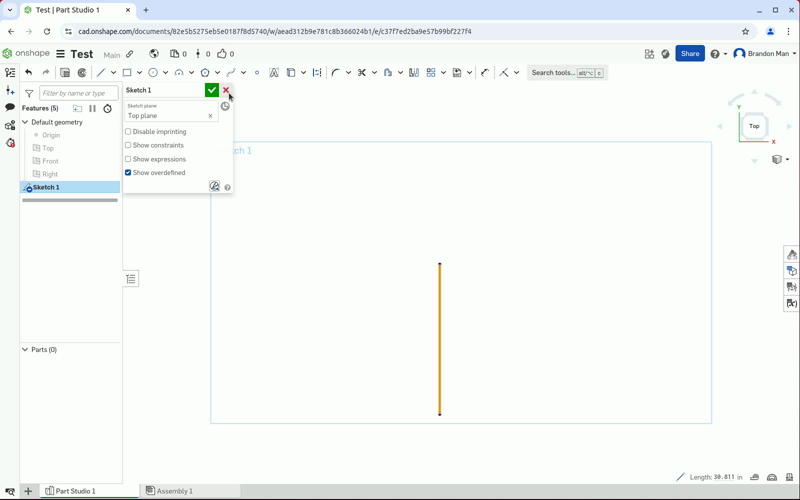
key(shift+h)
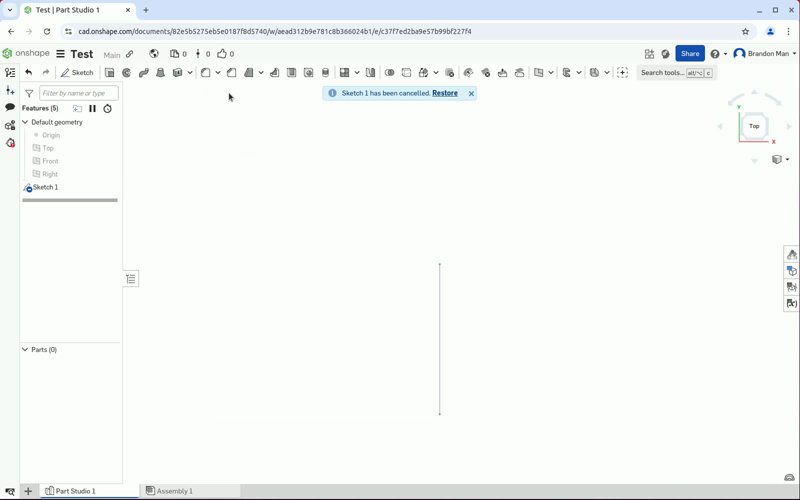
key(shift+s)
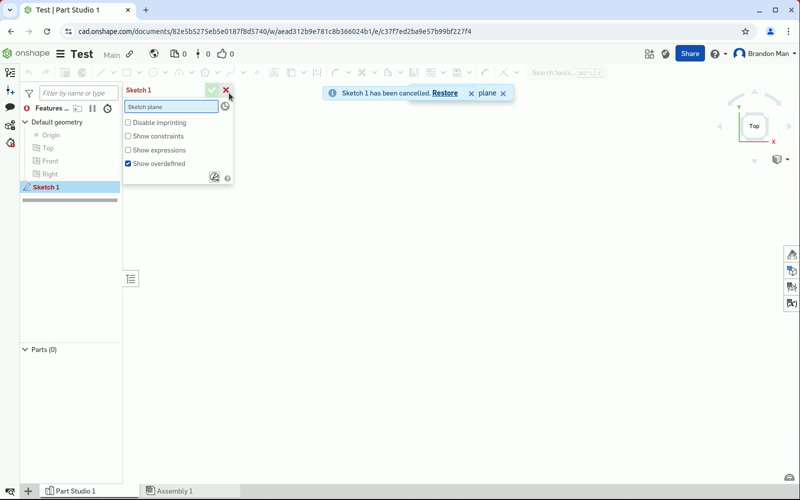
mouse_move(73, 150)
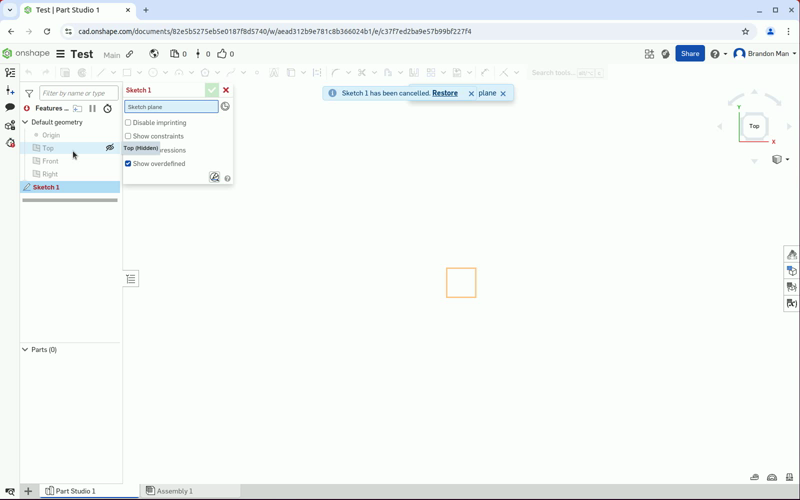
click(73, 150)
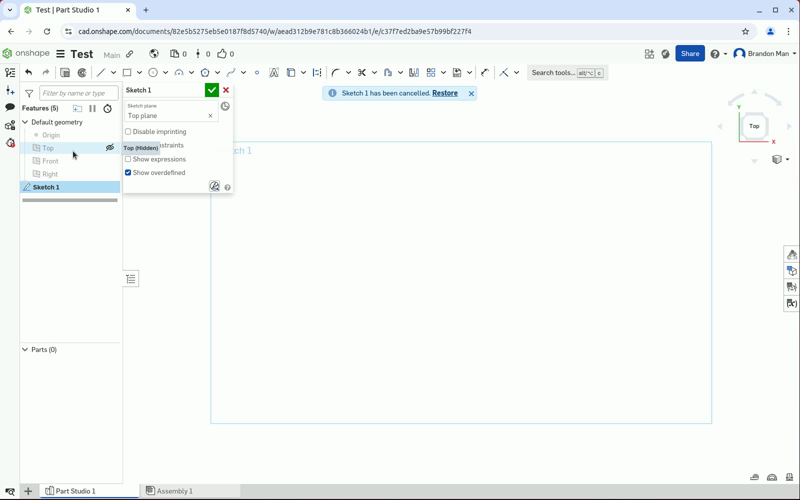
mouse_move(73, 352)
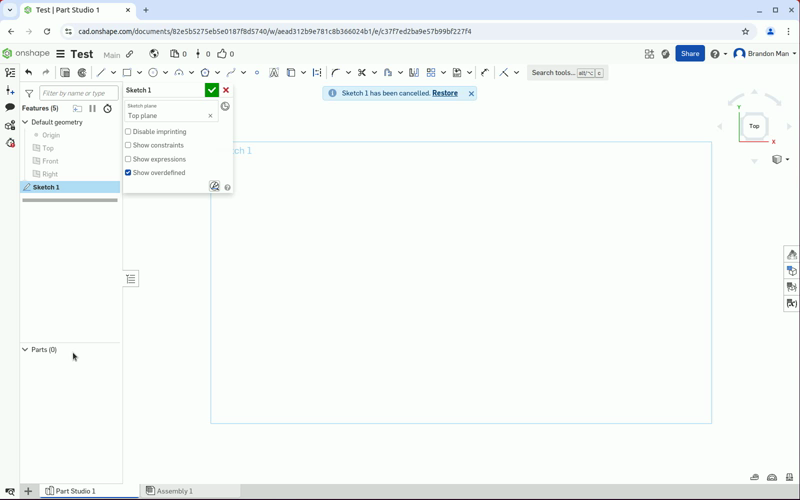
key(y)
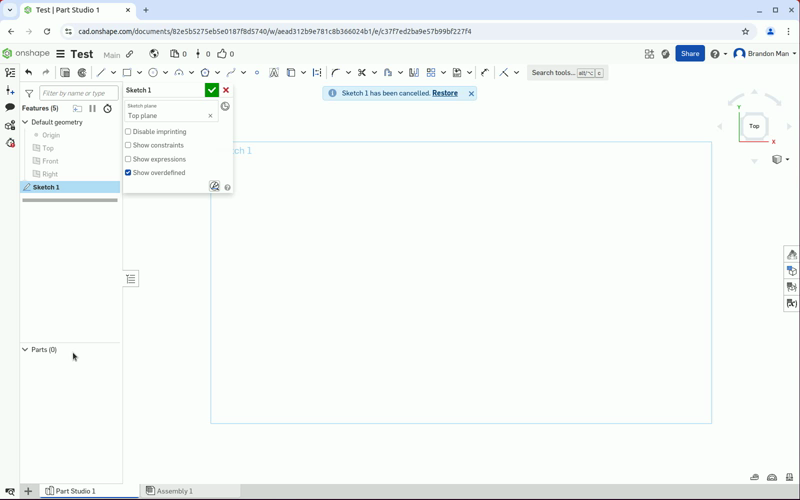
key(l)
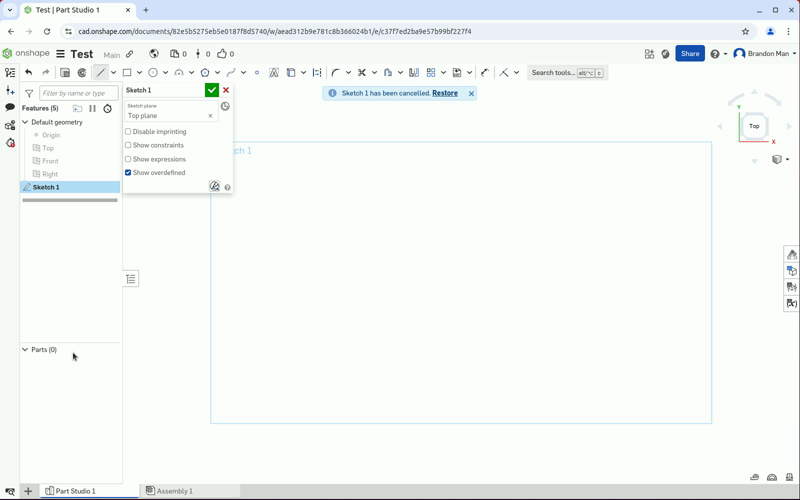
key_down(shift)
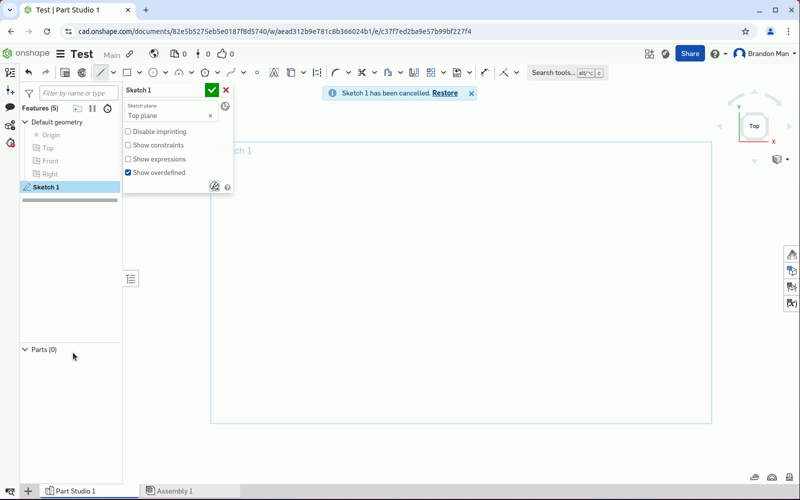
mouse_move(348, 333)
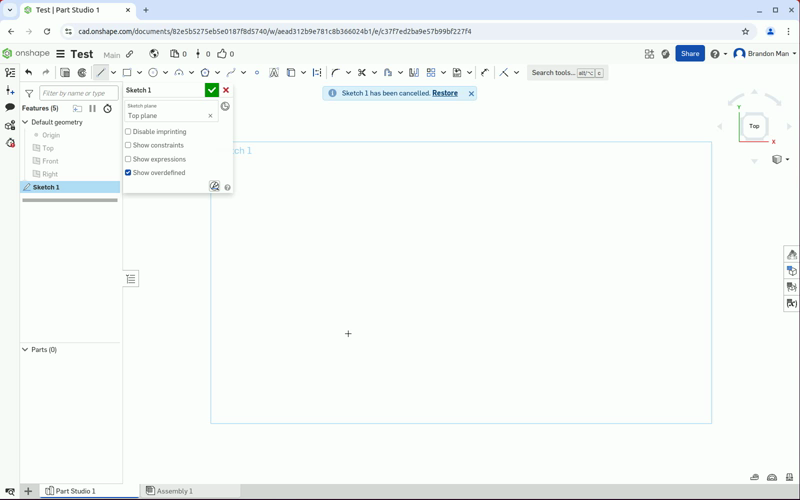
click(348, 333)
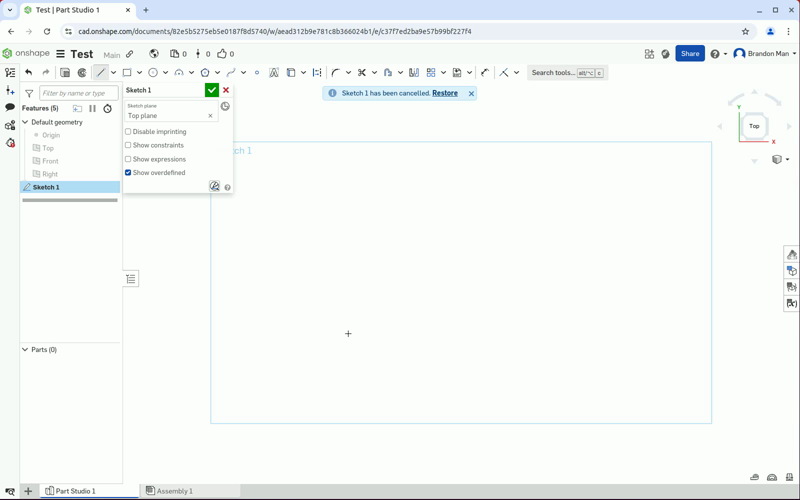
key_up(shift)
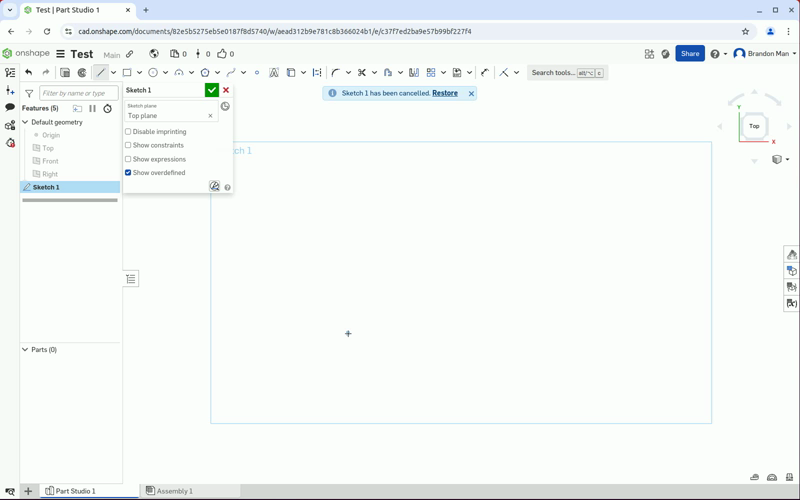
key_down(shift)
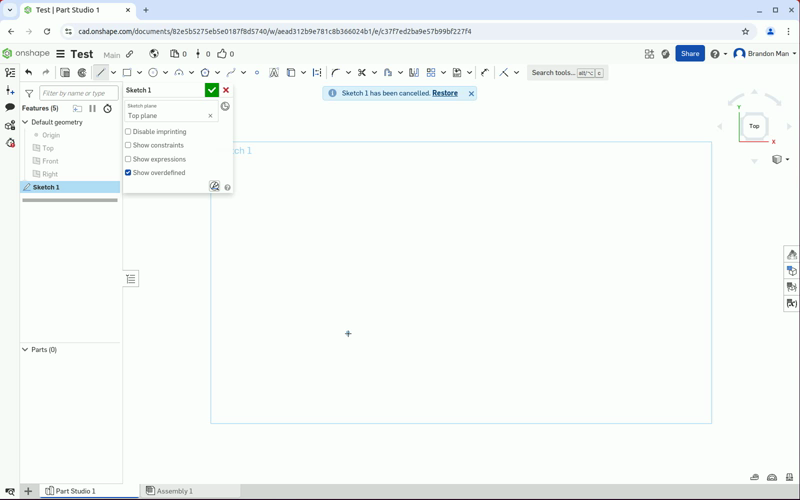
mouse_move(572, 333)
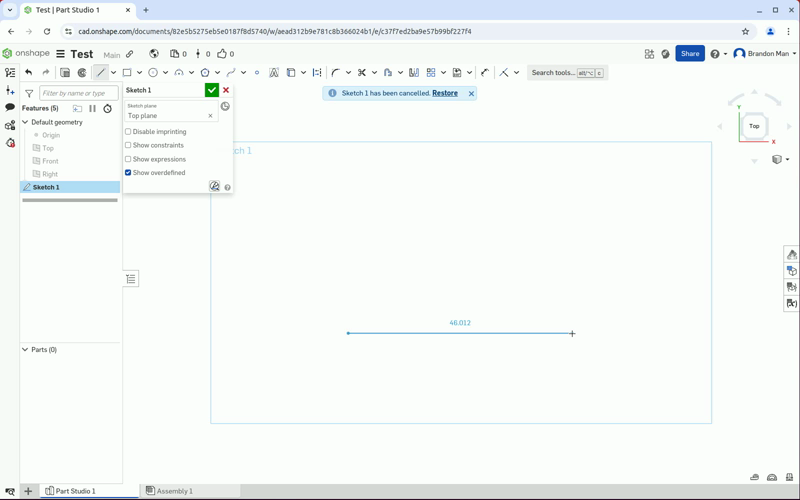
click(572, 333)
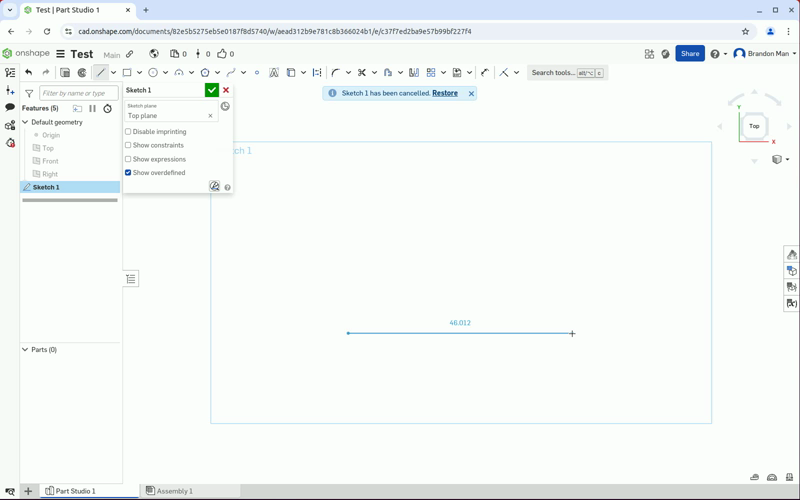
key_up(shift)
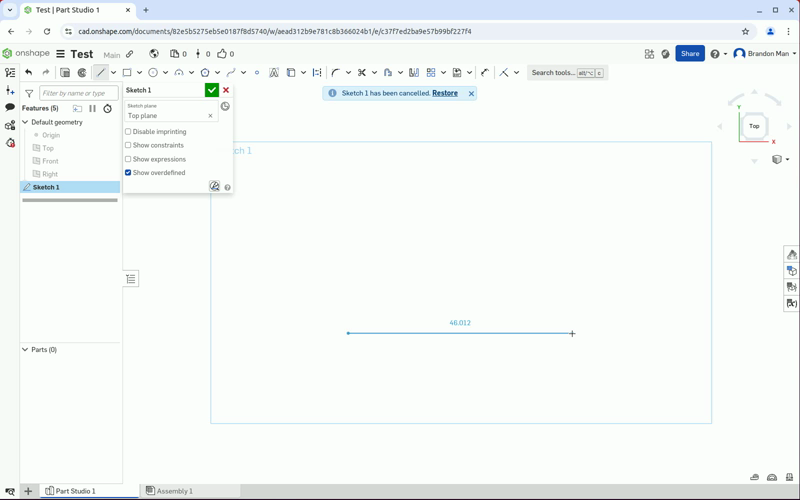
key_down(shift)
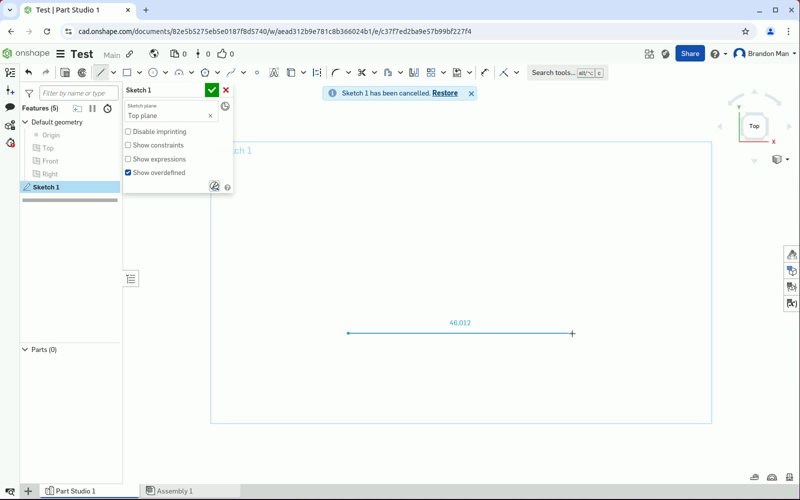
mouse_move(572, 234)
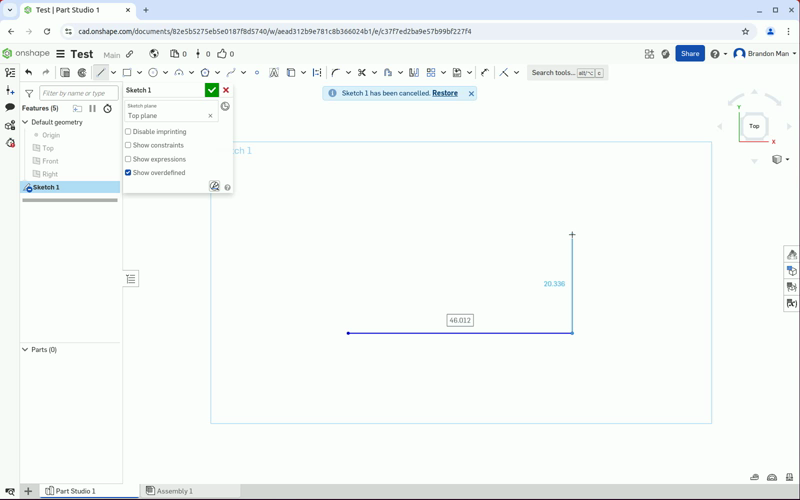
click(572, 234)
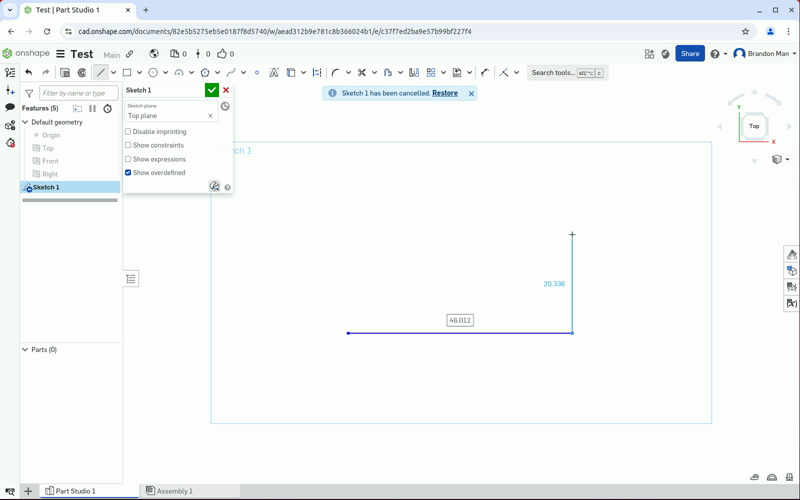
key_up(shift)
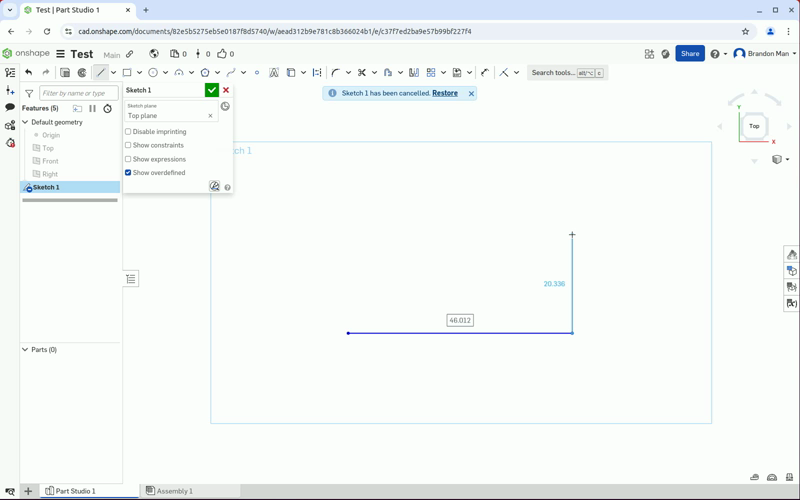
key_down(shift)
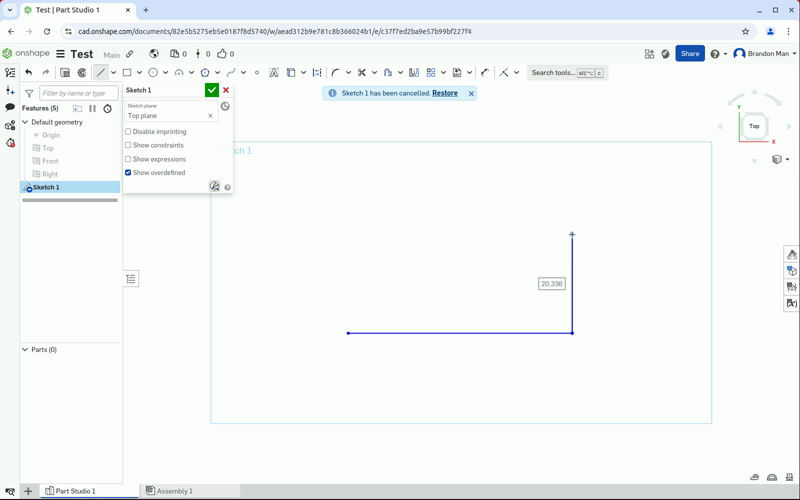
mouse_move(348, 234)
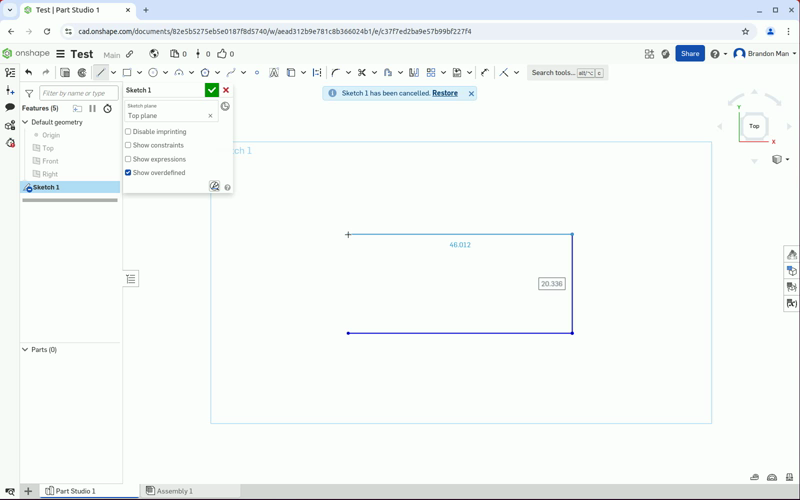
click(348, 234)
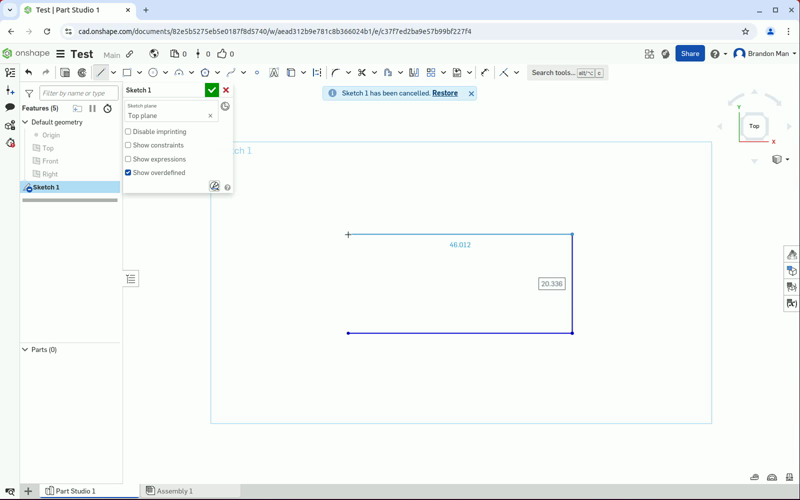
key_up(shift)
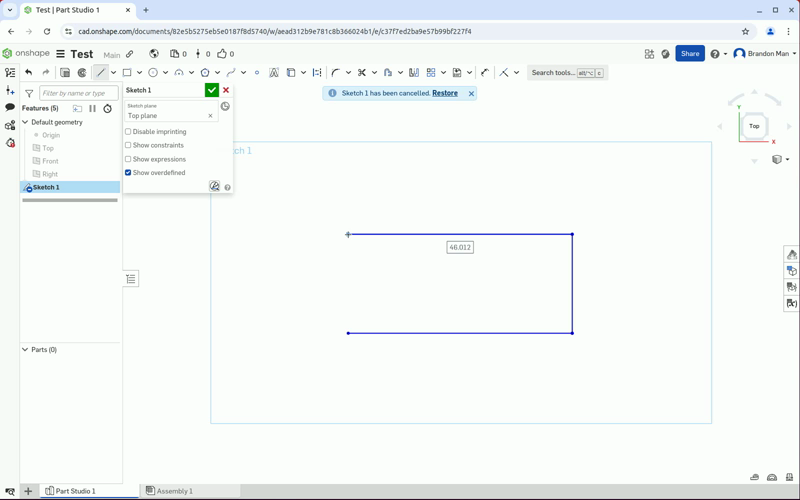
key_down(shift)
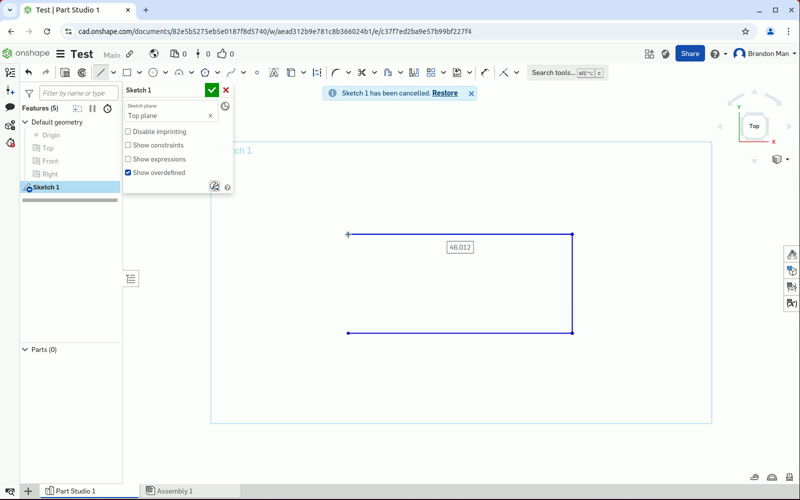
mouse_move(348, 333)
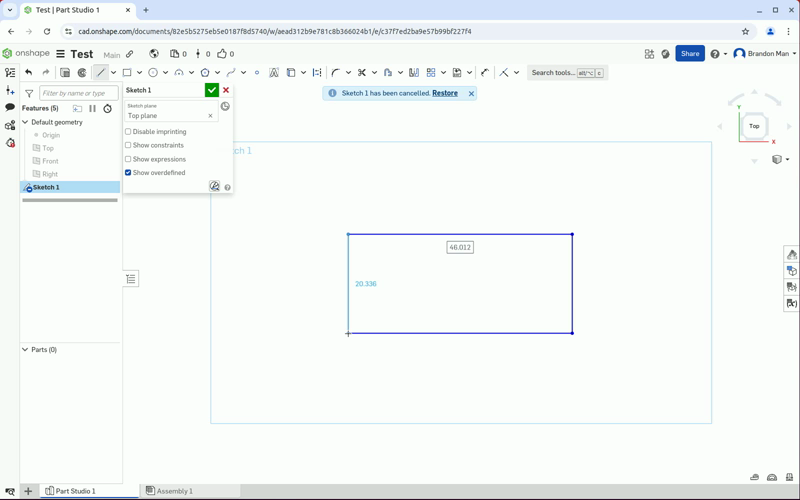
key_up(shift)
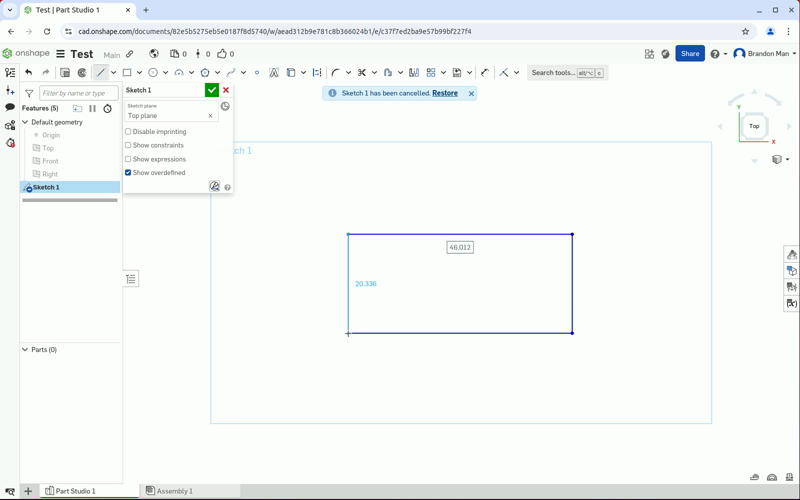
click(348, 333)
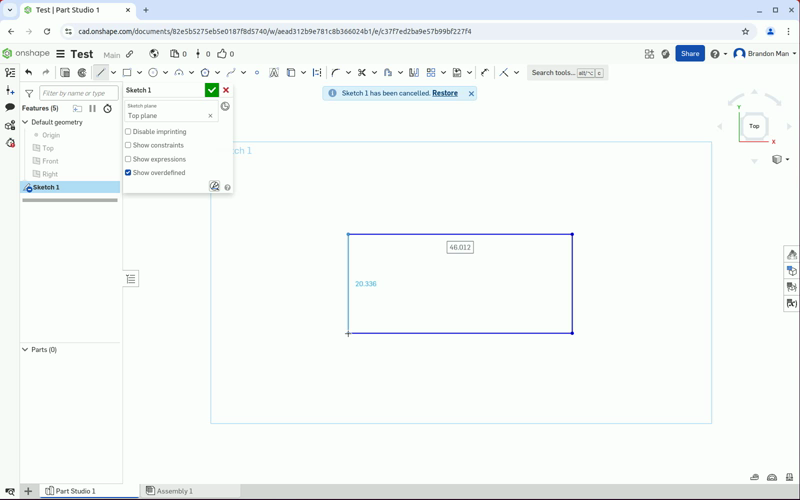
key(esc)
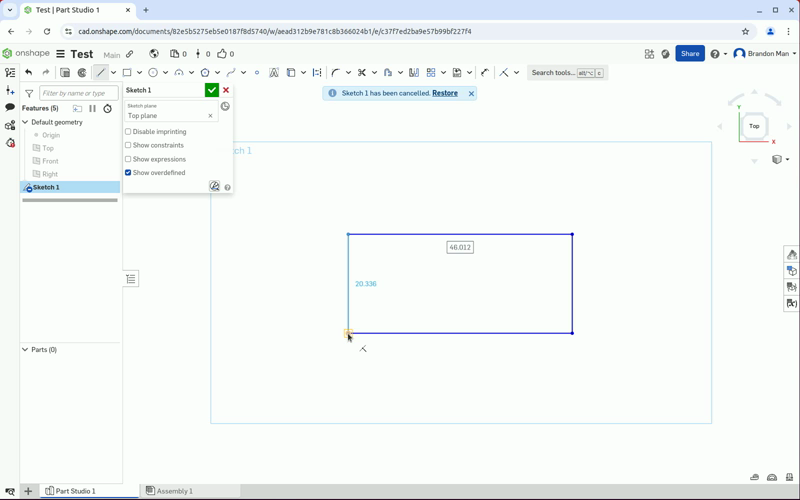
key(c)
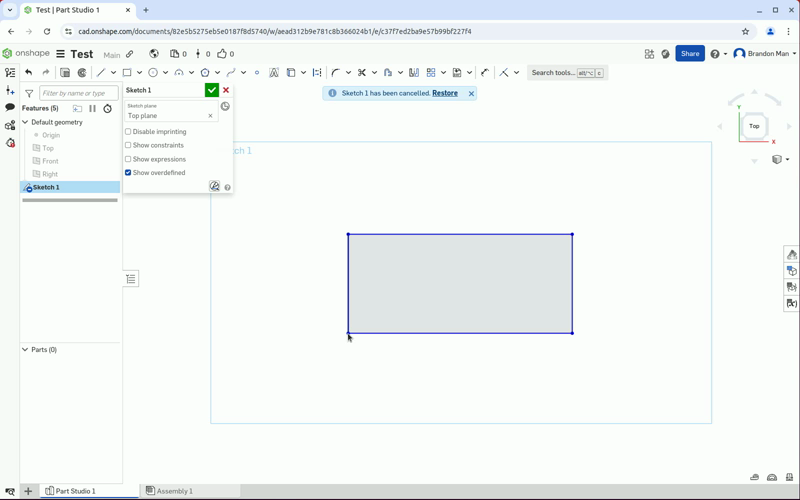
key_down(shift)
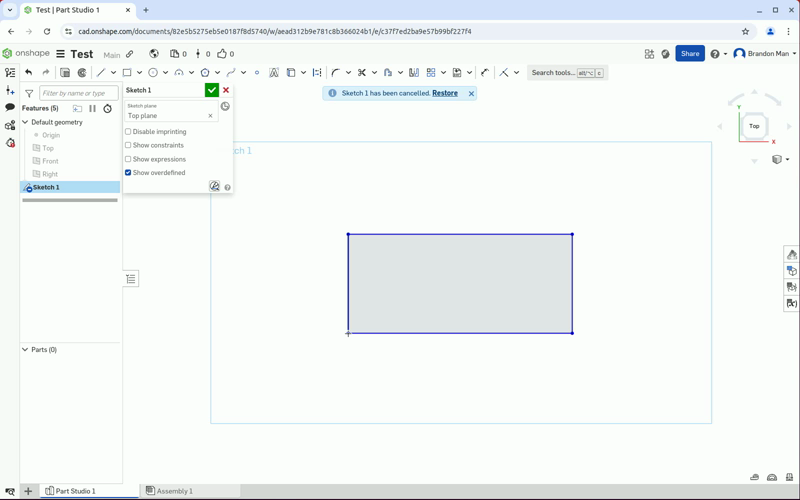
mouse_move(461, 283)
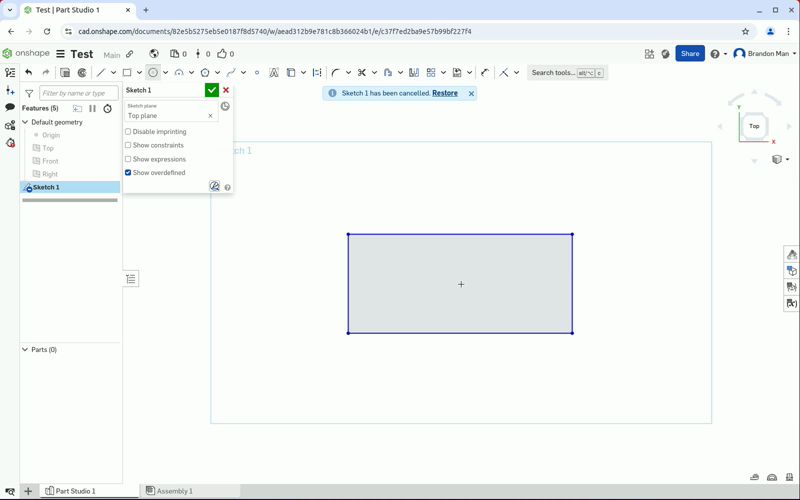
click(461, 283)
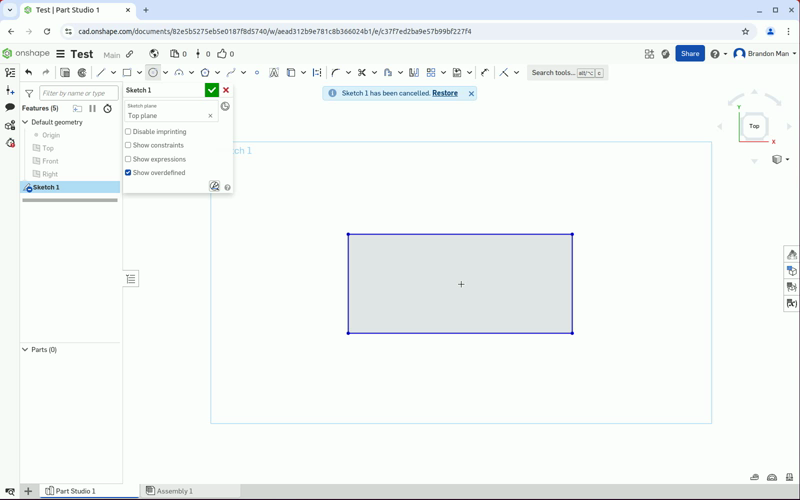
key_up(shift)
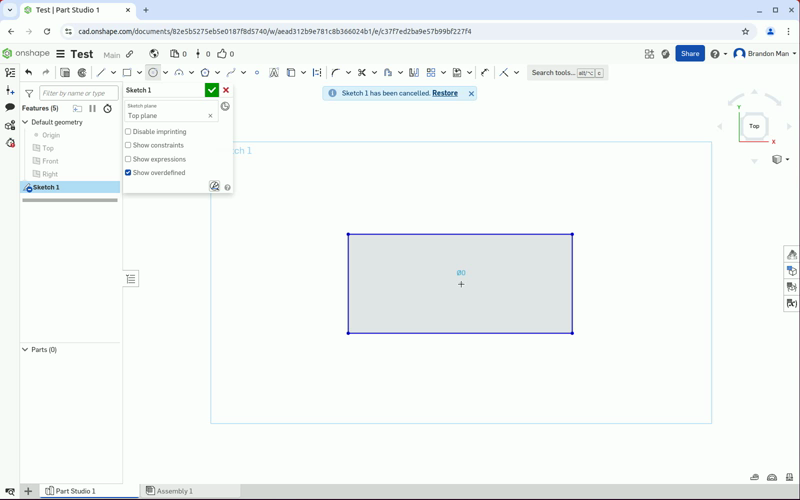
mouse_move(475, 283)
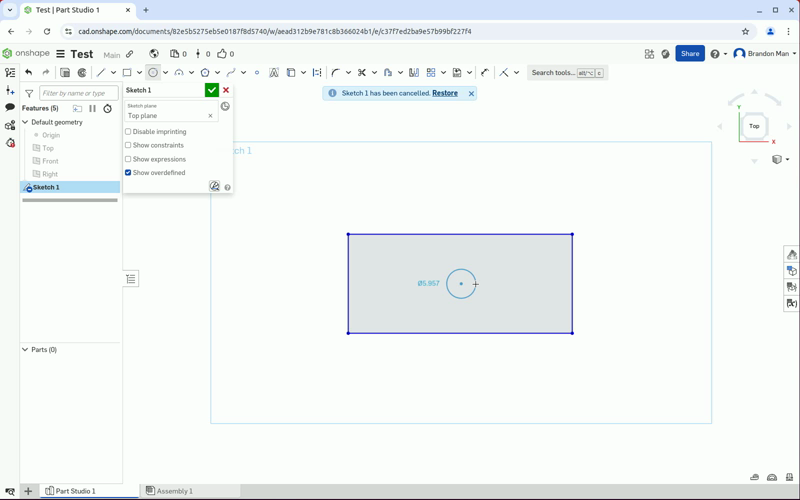
click(475, 283)
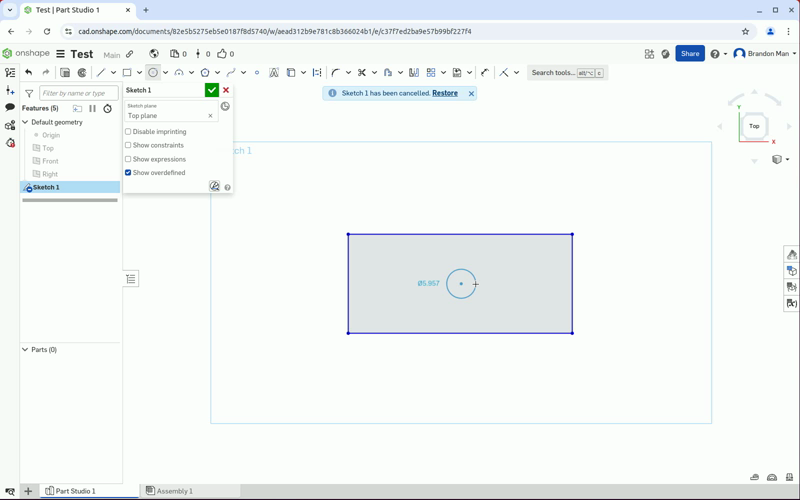
key(esc)
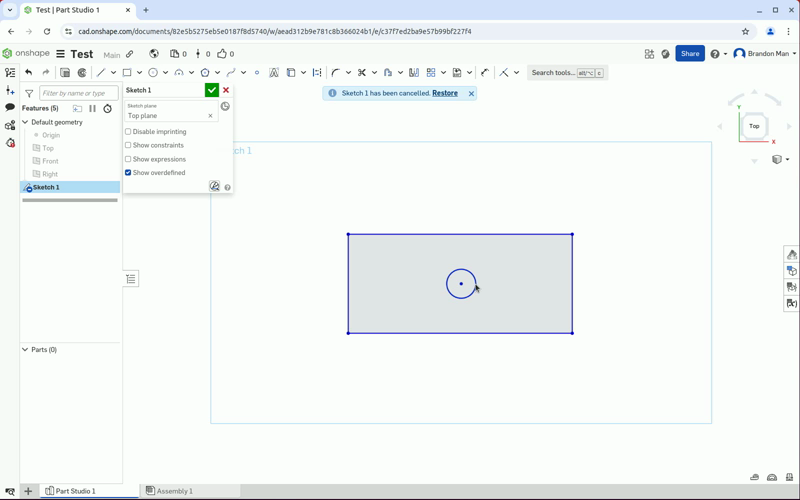
mouse_move(497, 258)
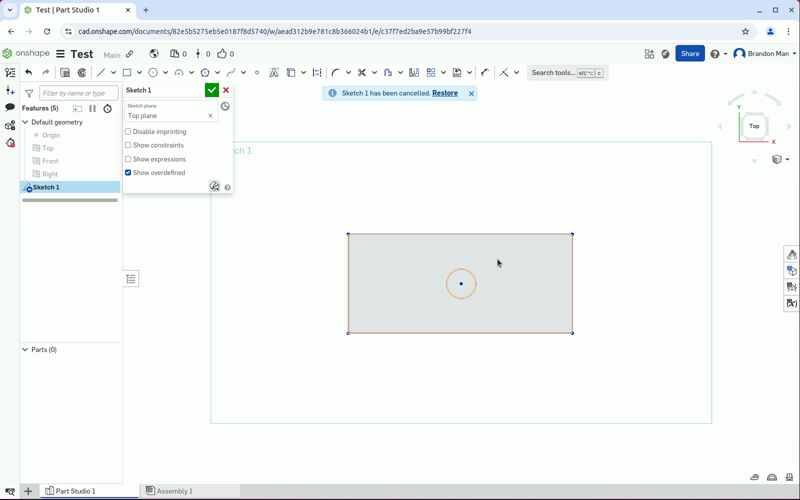
click(497, 258)
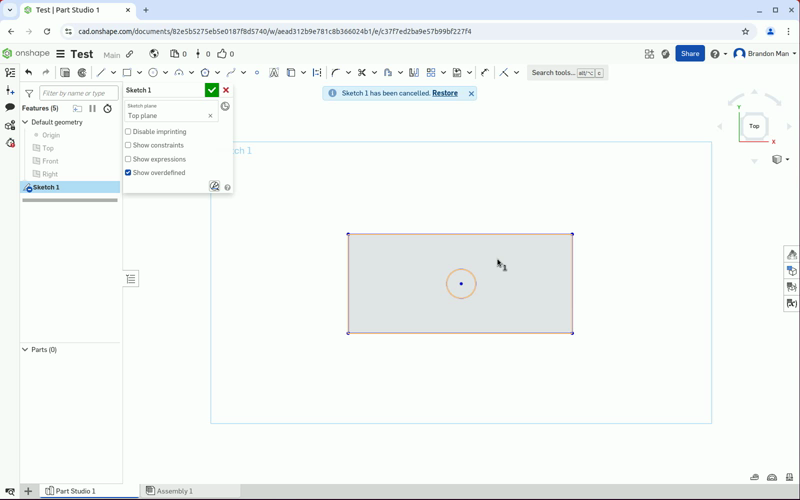
mouse_move(73, 352)
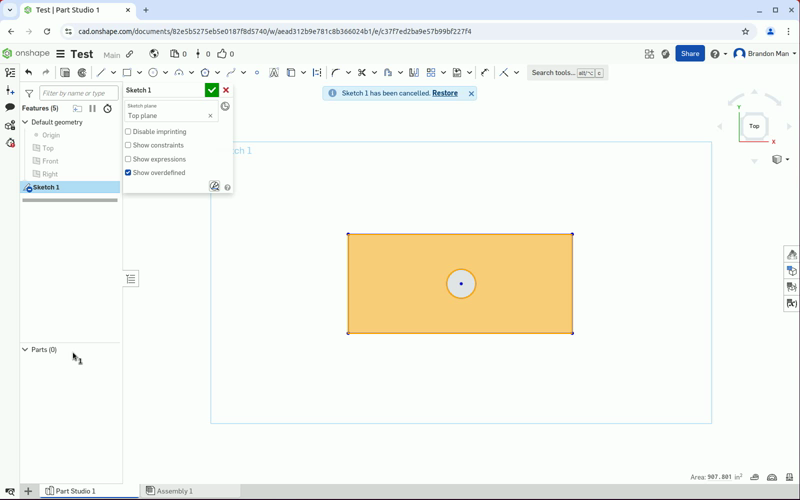
key(shift+y)
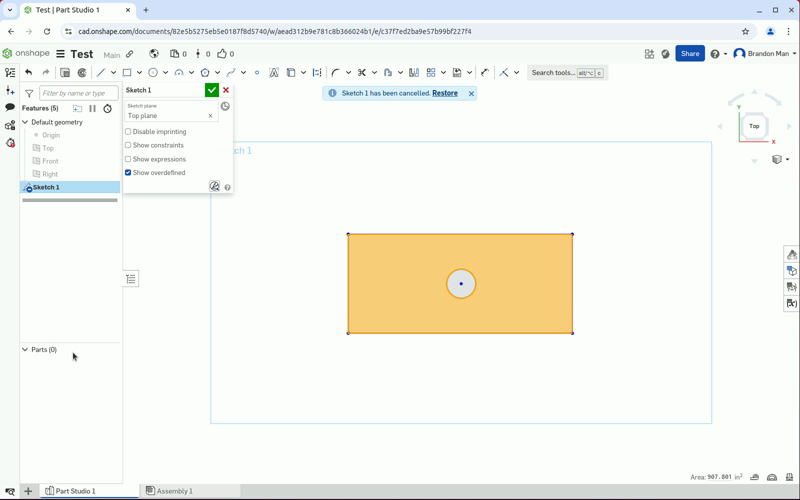
key(shift+e)
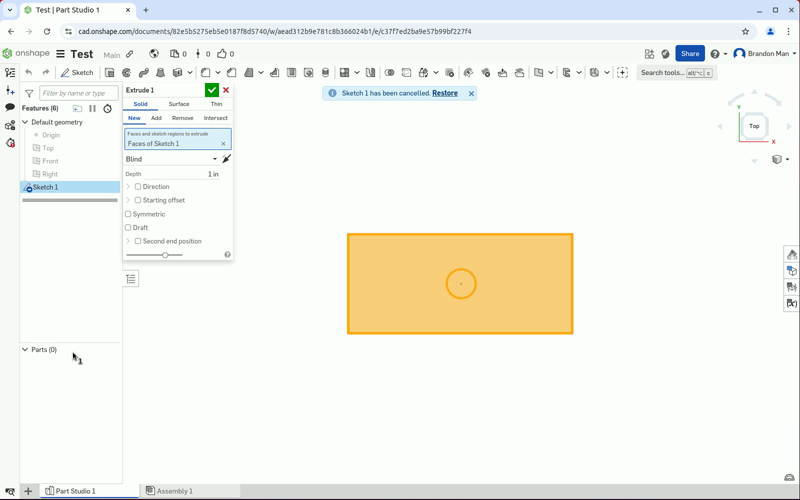
mouse_move(143, 106)
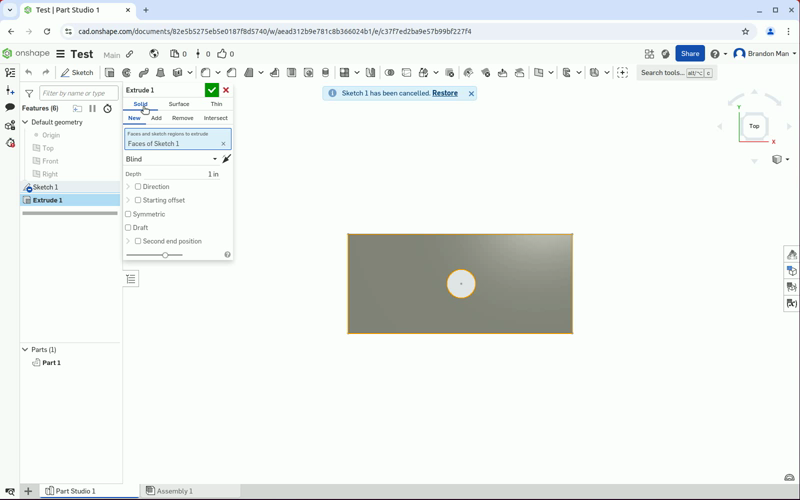
click(143, 106)
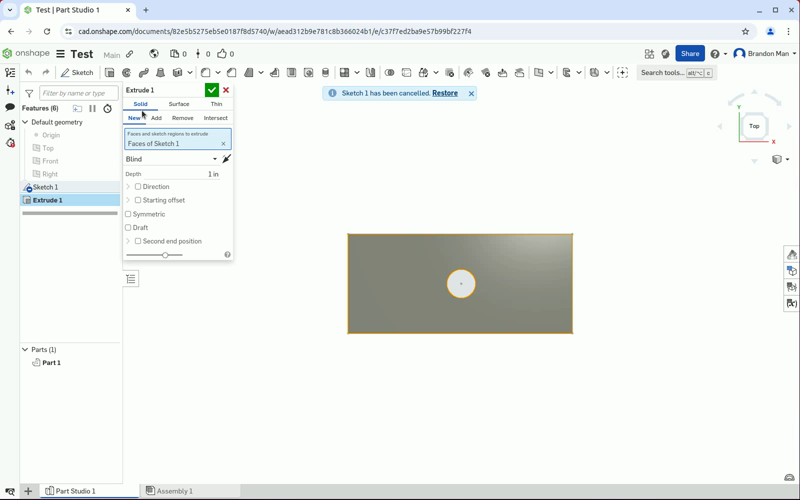
mouse_move(137, 120)
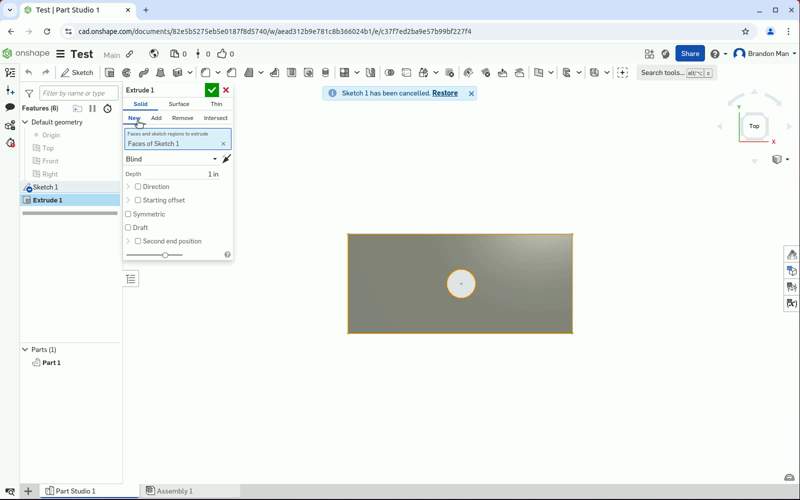
click(137, 120)
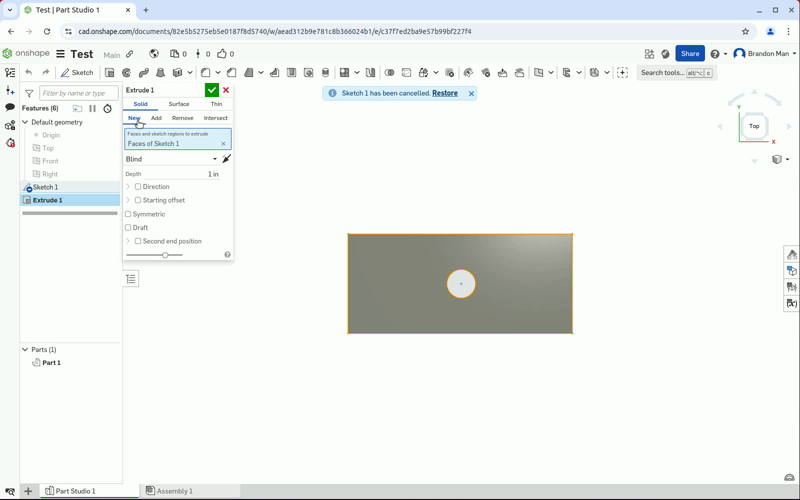
key(tab, 4)
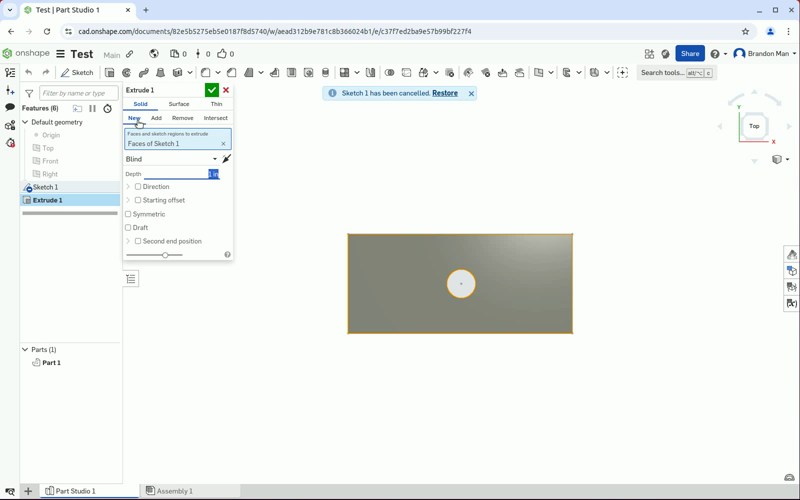
text(5.536)
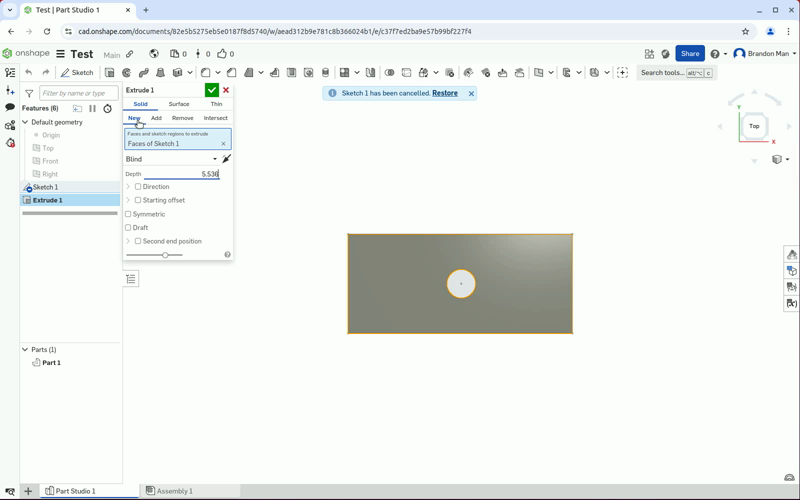
key(enter)
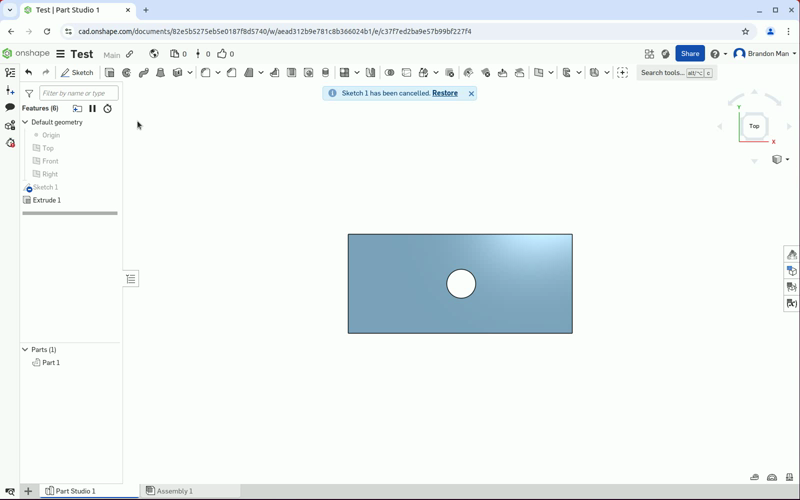
key(shift+h)
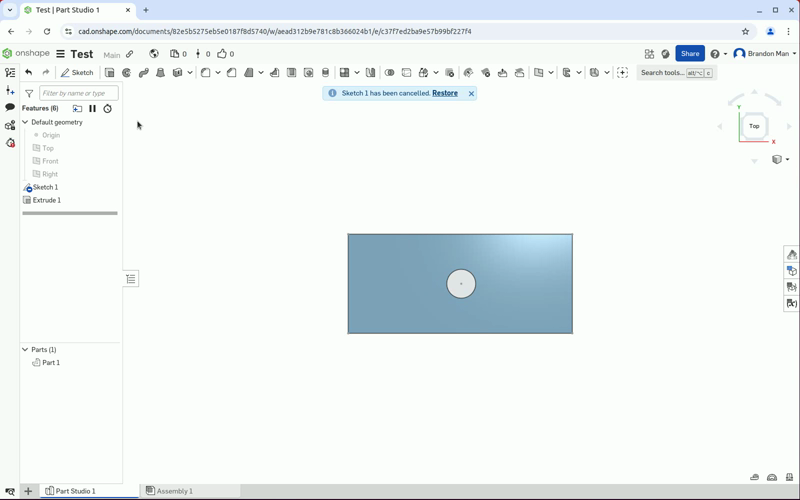
key(shift+h)
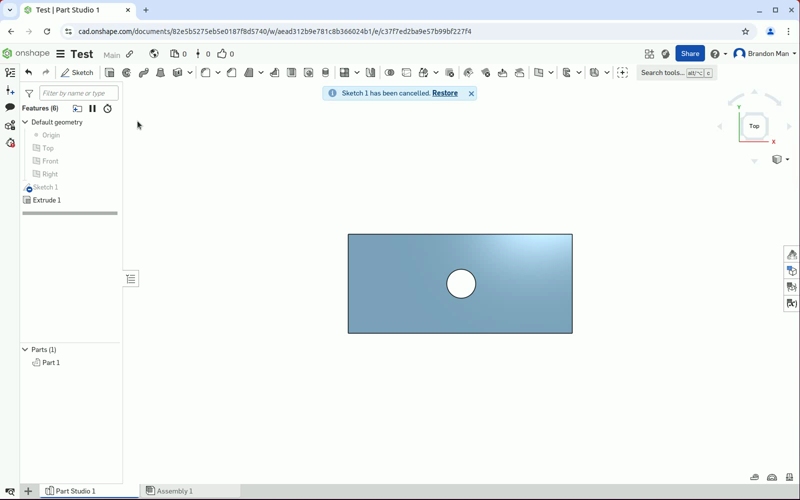
mouse_move(73, 189)
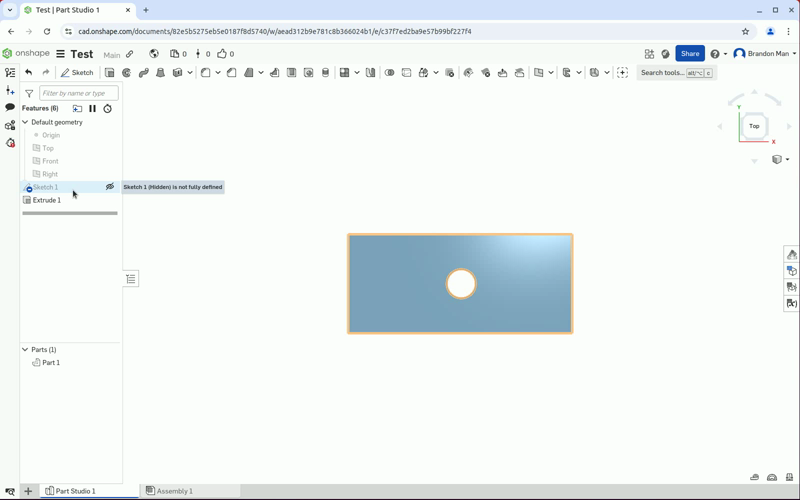
click(73, 189)
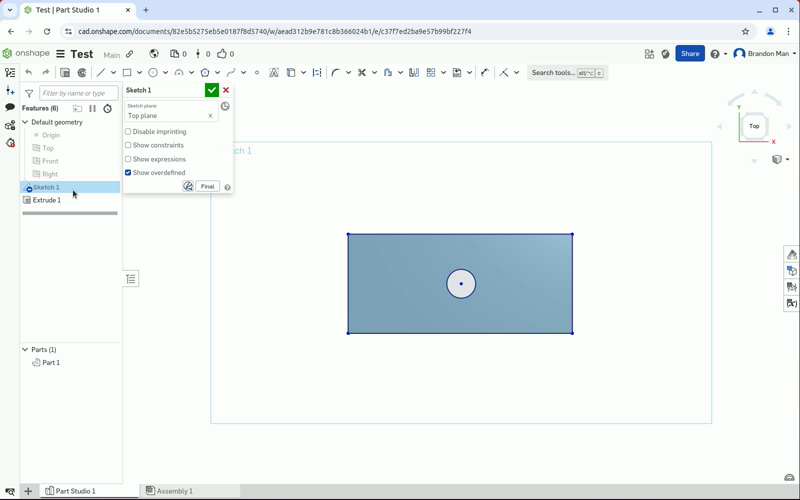
mouse_move(229, 92)
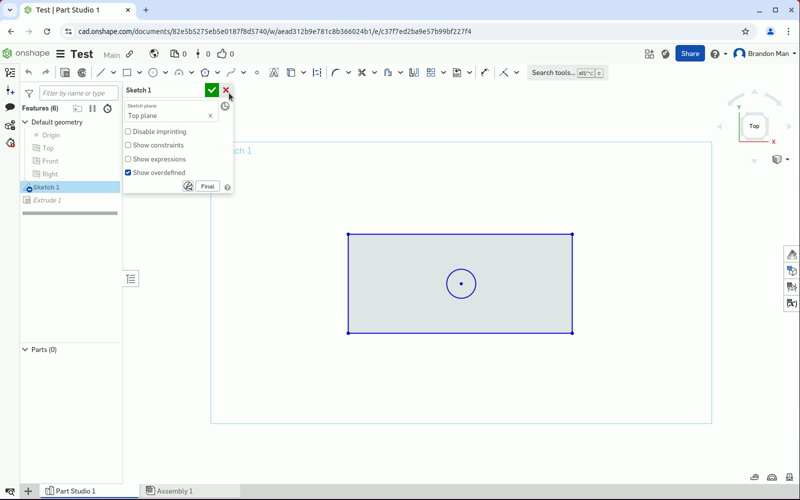
click(229, 92)
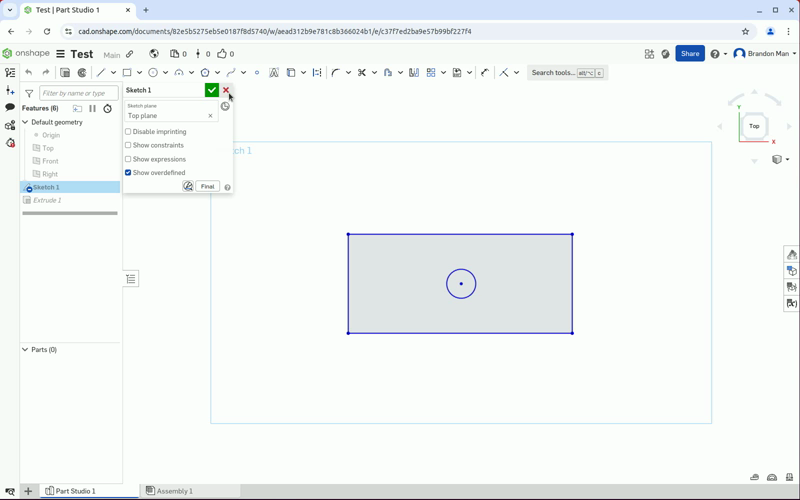
key(shift+s)
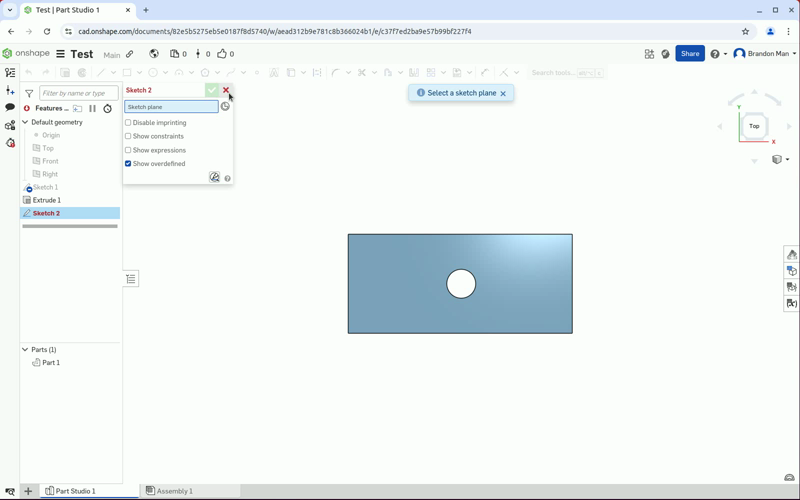
mouse_move(73, 150)
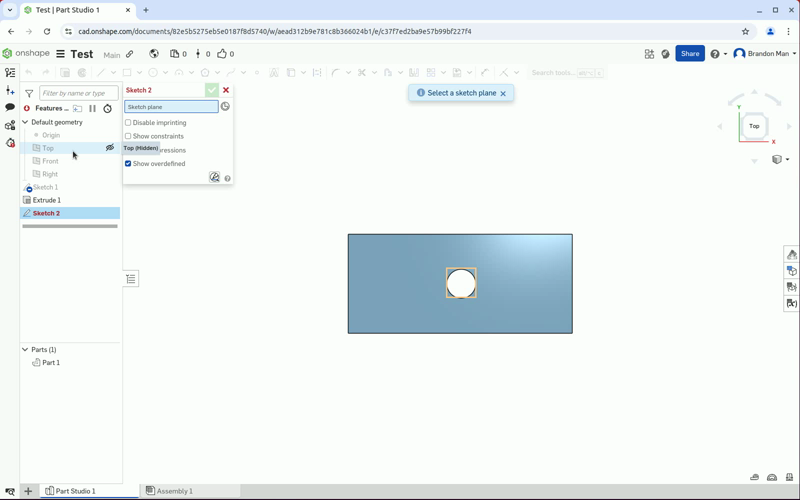
click(73, 150)
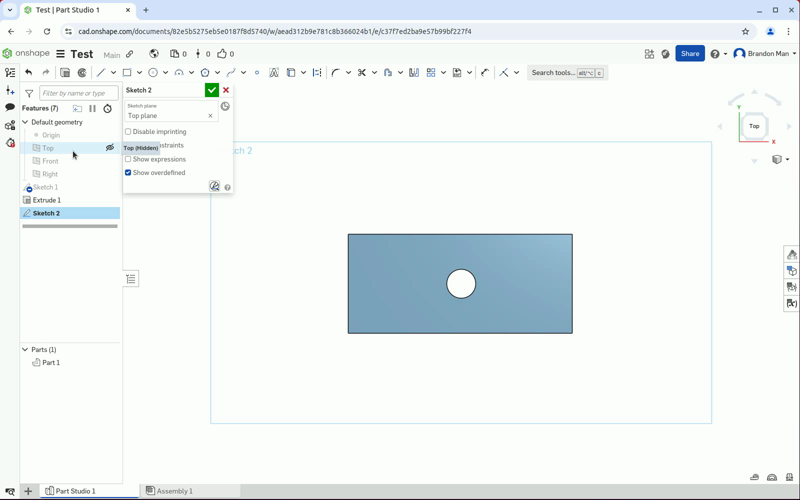
mouse_move(73, 352)
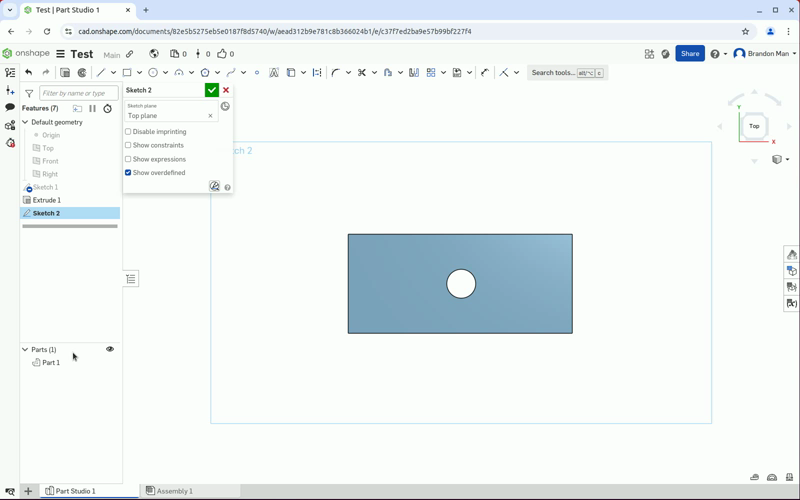
key(y)
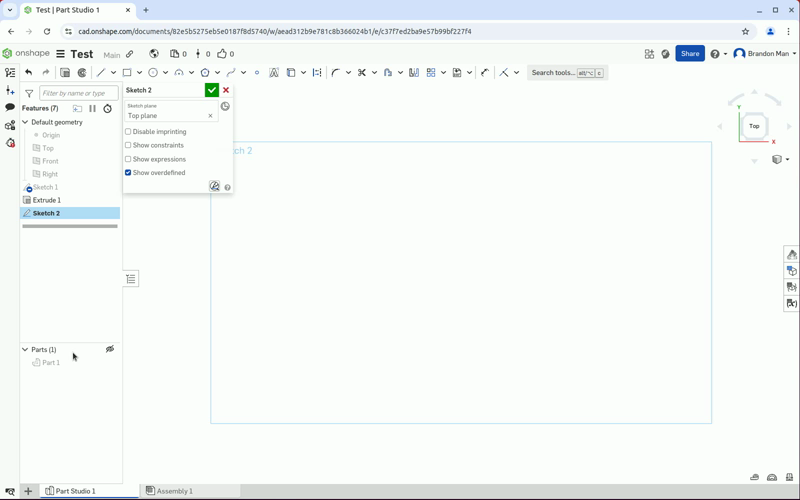
key(c)
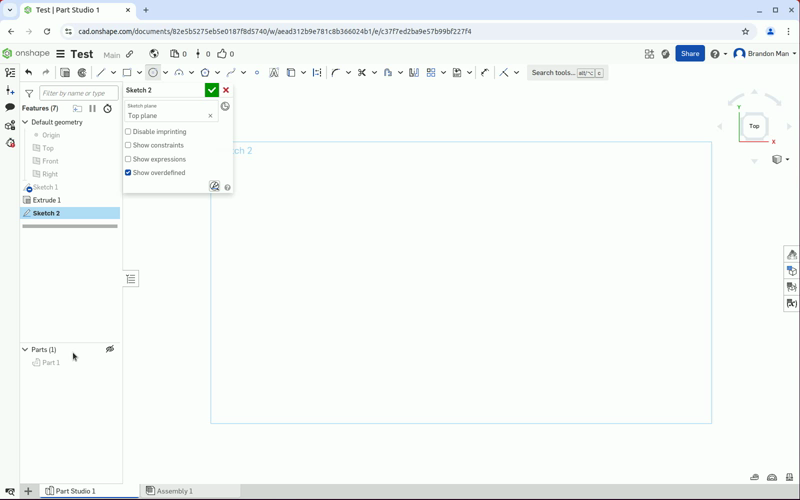
key_down(shift)
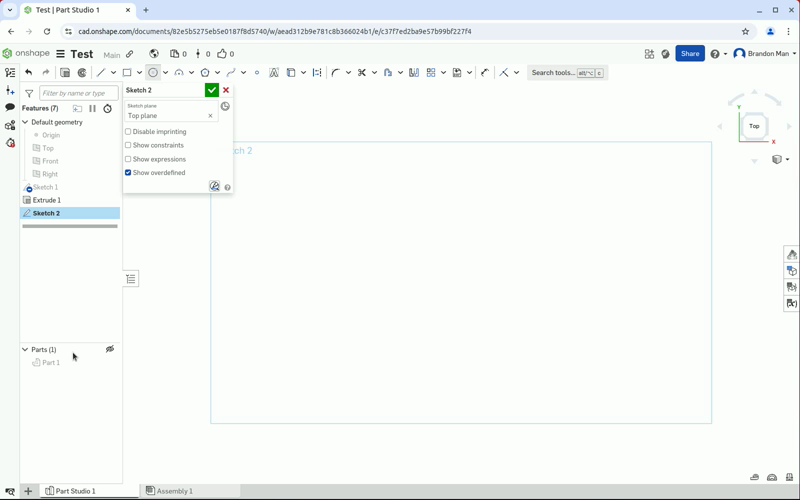
mouse_move(461, 282)
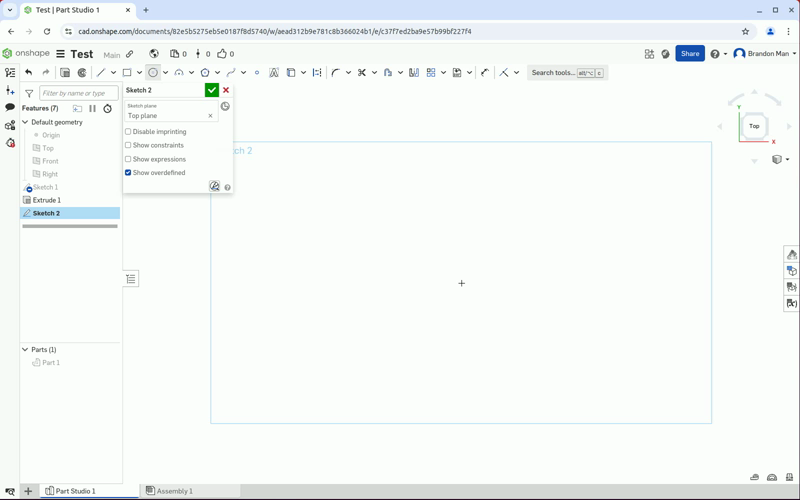
click(461, 282)
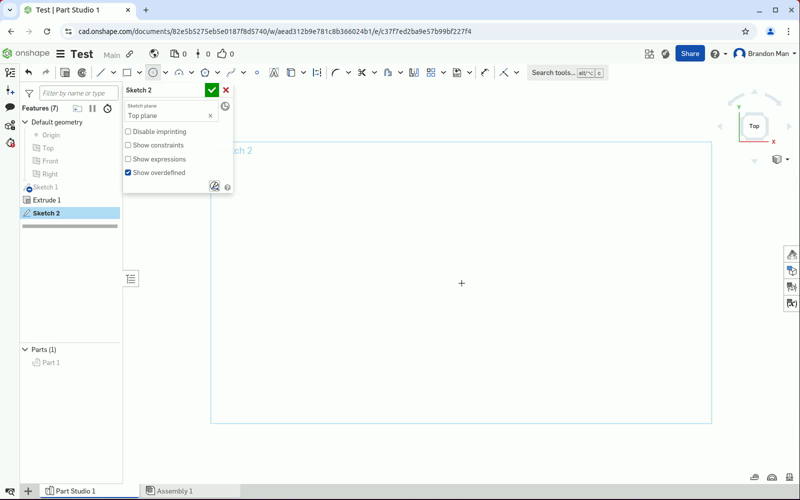
key_up(shift)
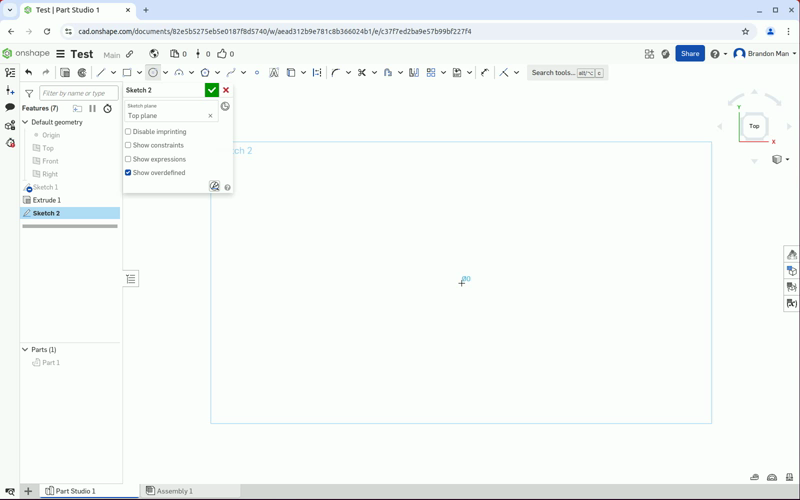
mouse_move(477, 282)
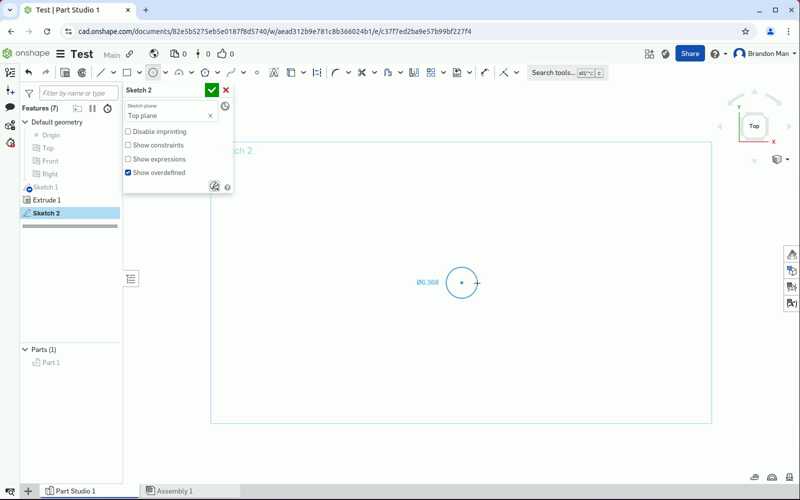
click(477, 282)
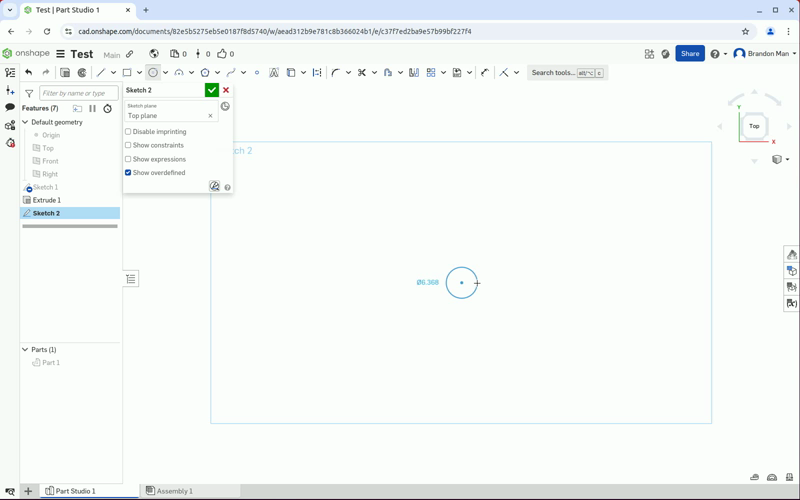
key(esc)
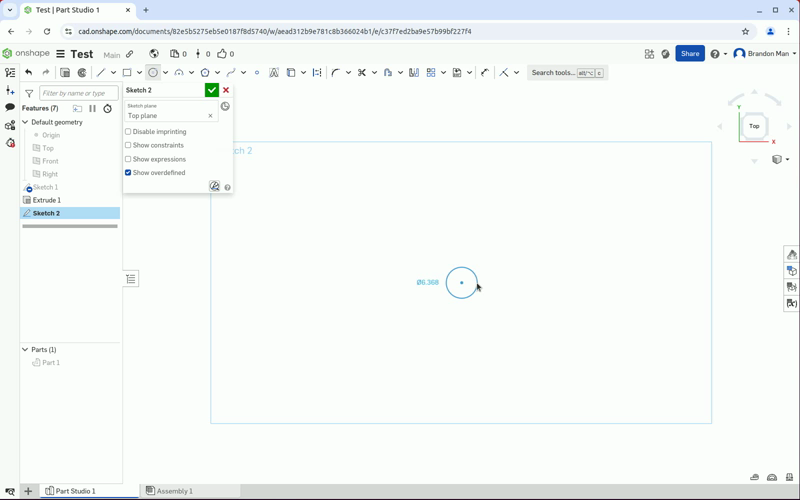
mouse_move(469, 272)
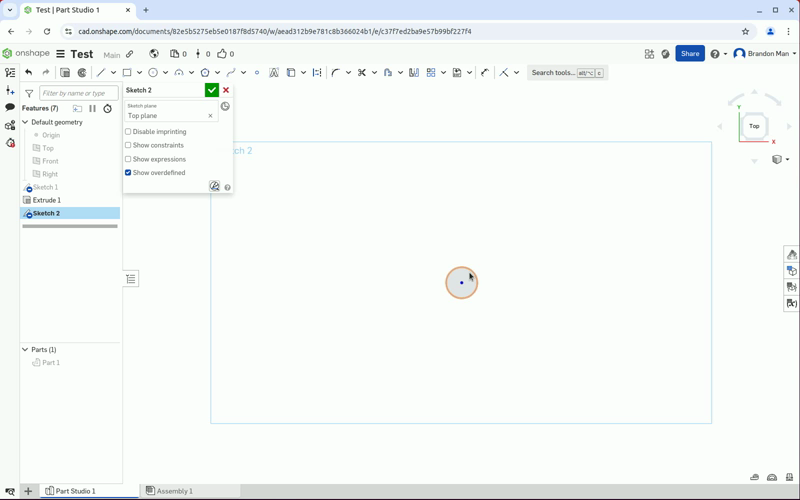
scroll(6)
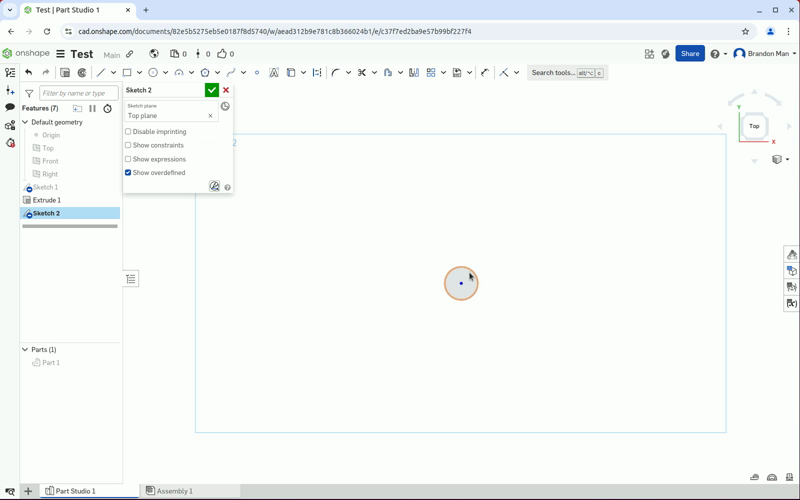
scroll(6)
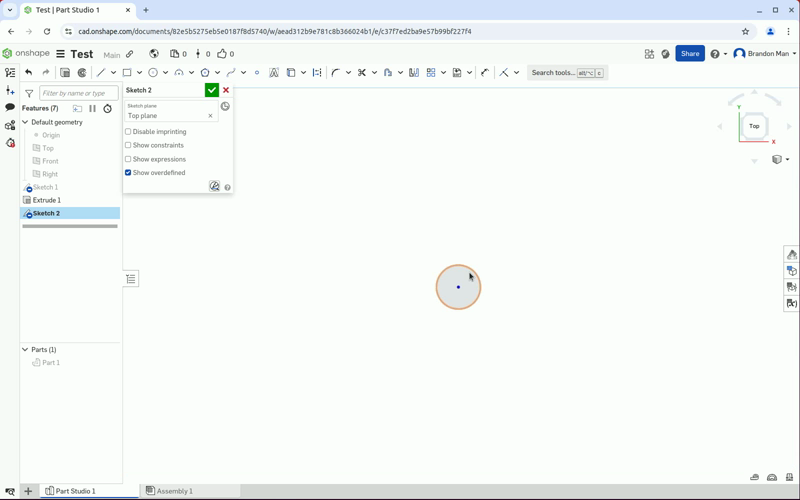
scroll(6)
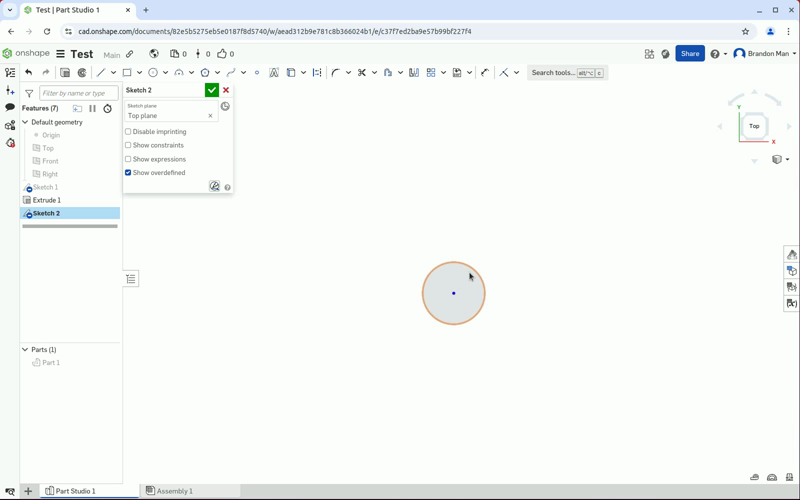
scroll(6)
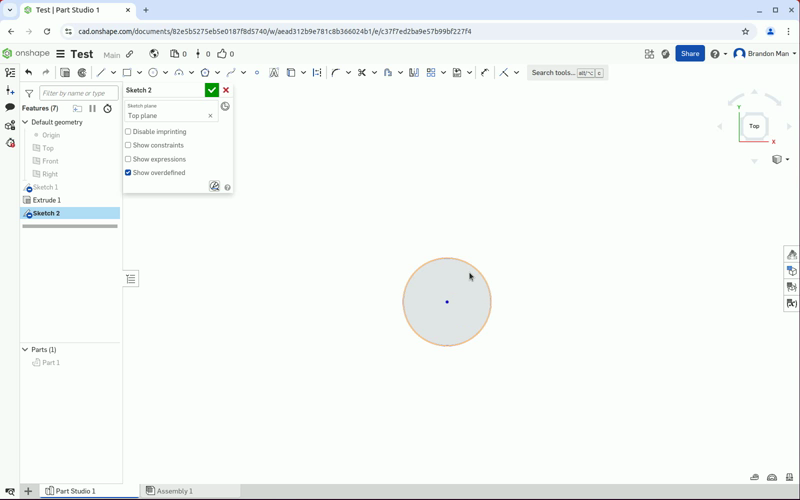
scroll(6)
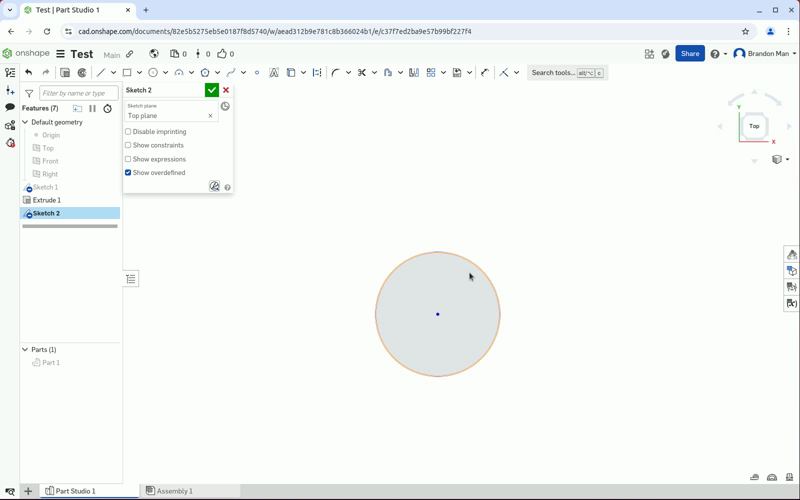
scroll(6)
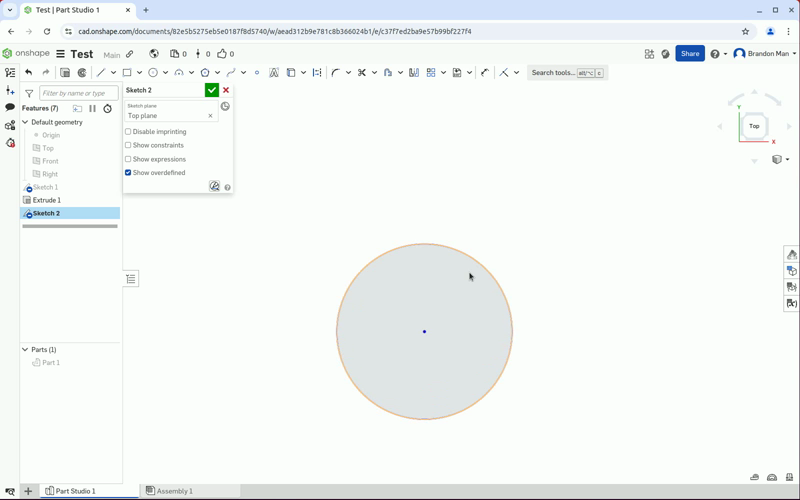
scroll(6)
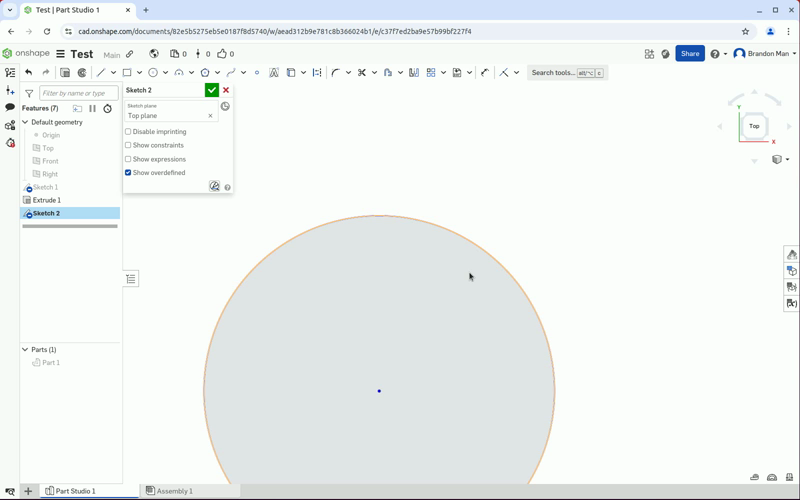
click(469, 272)
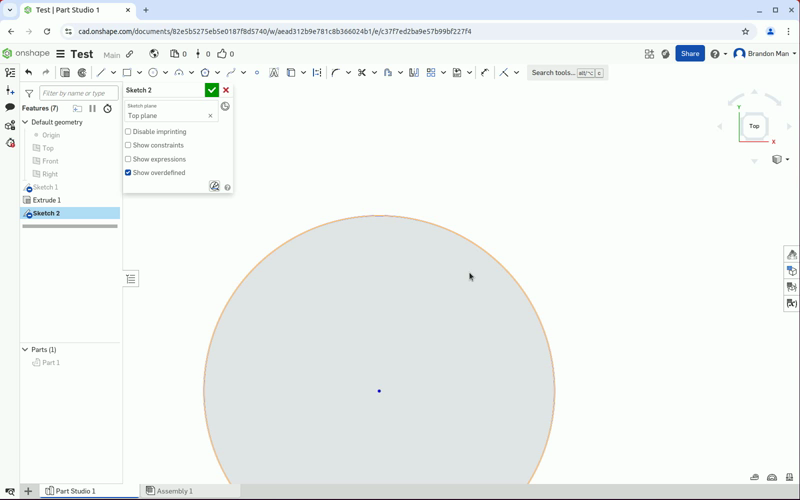
scroll(-6)
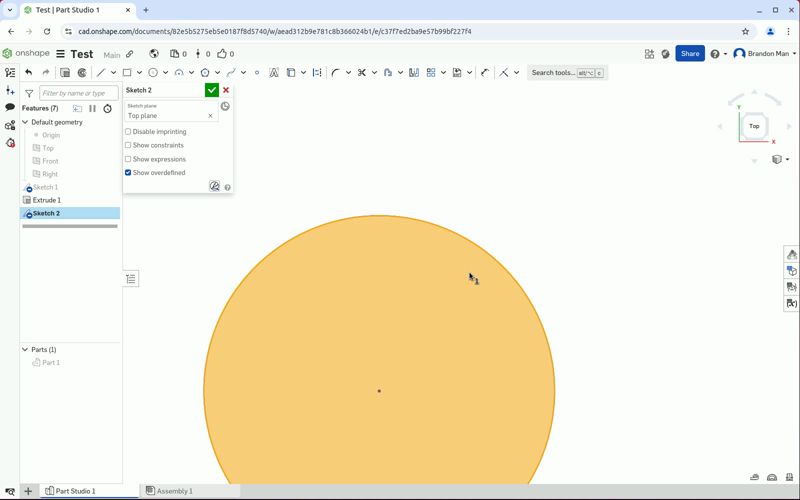
scroll(-6)
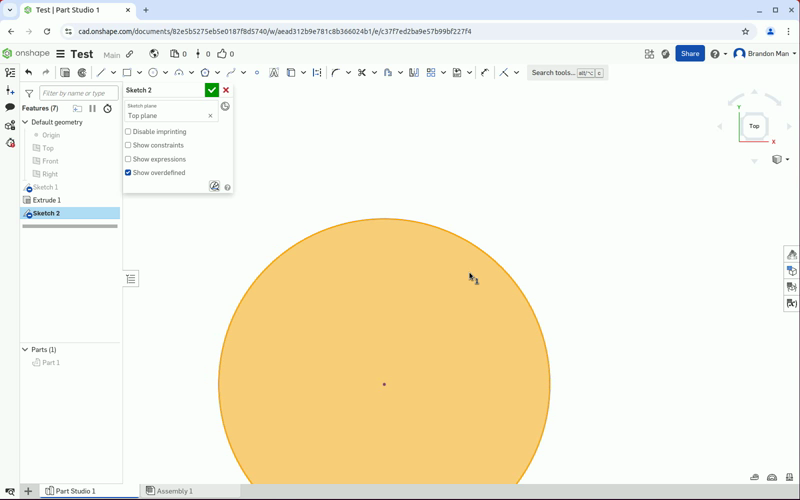
scroll(-6)
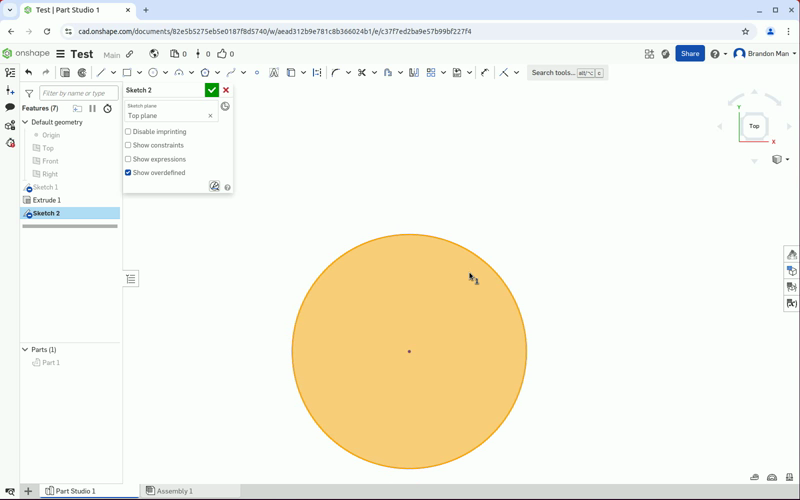
scroll(-6)
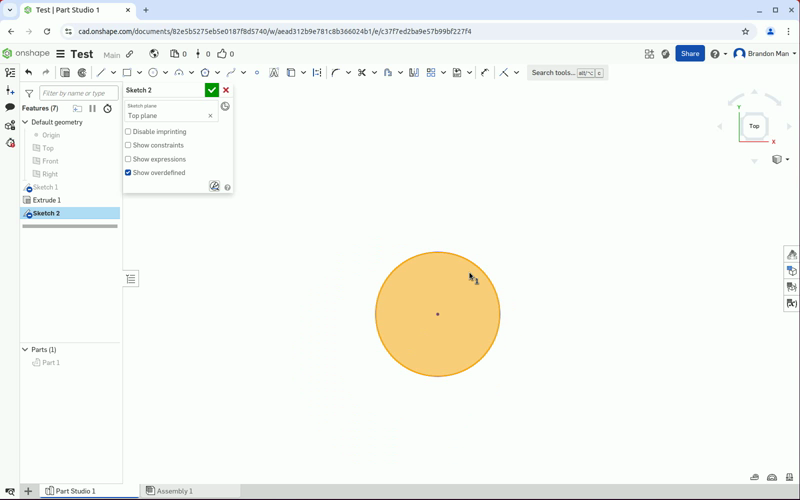
scroll(-6)
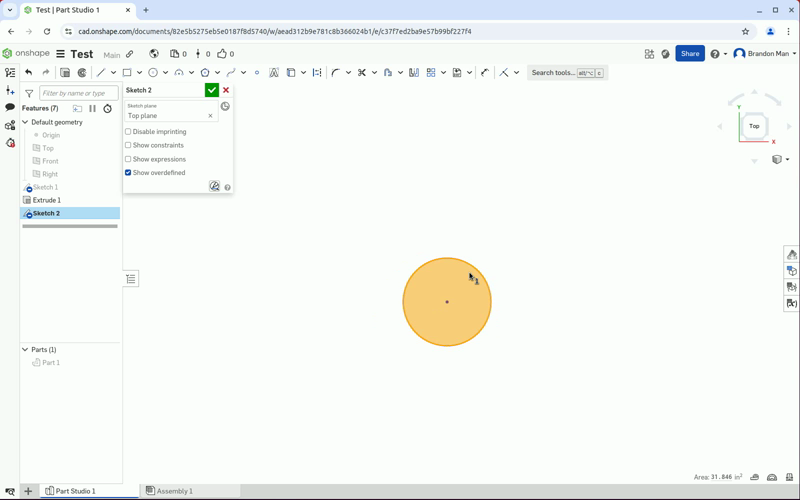
scroll(-6)
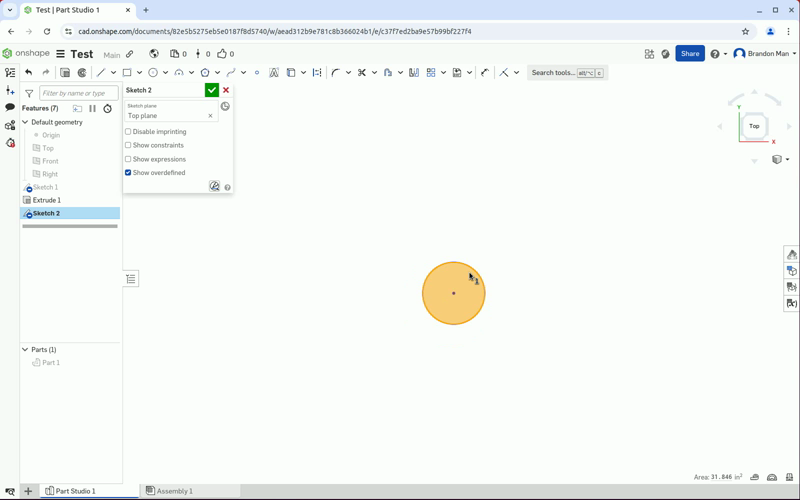
scroll(-6)
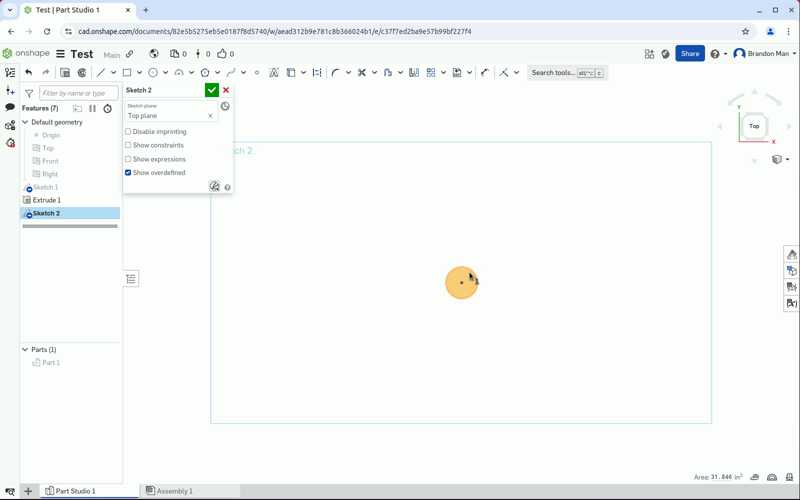
mouse_move(73, 352)
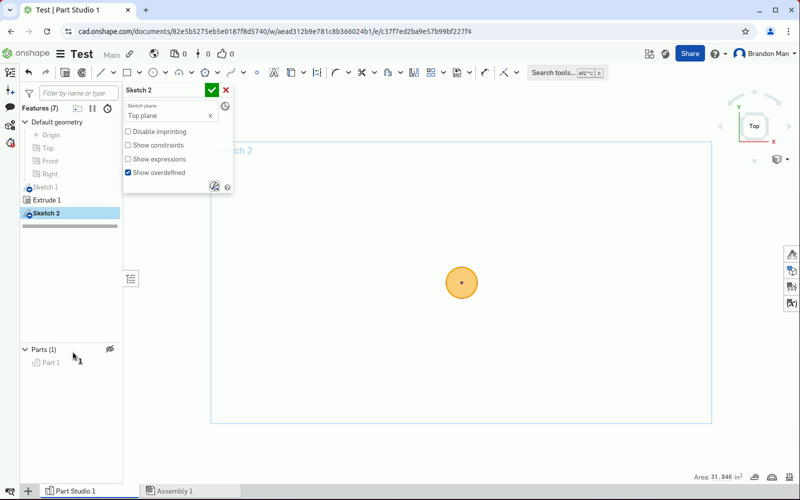
key(shift+y)
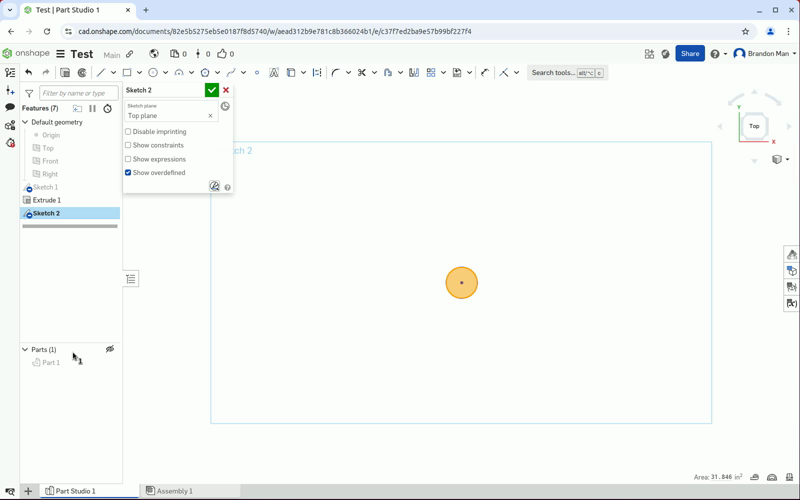
key(shift+e)
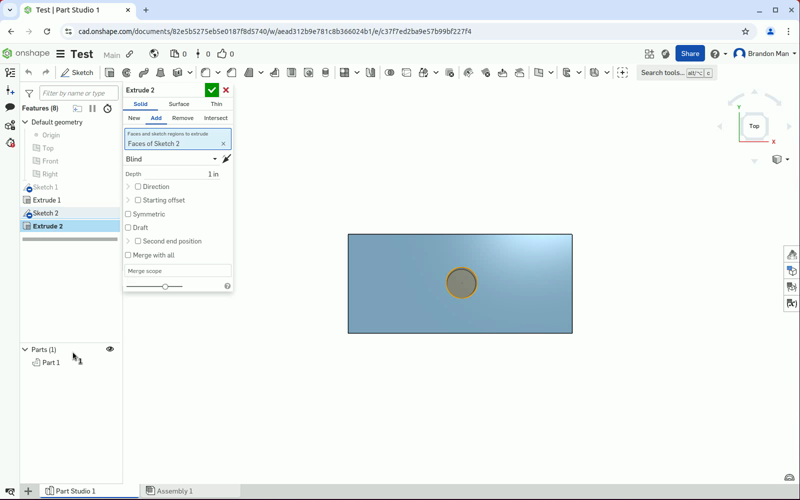
mouse_move(143, 106)
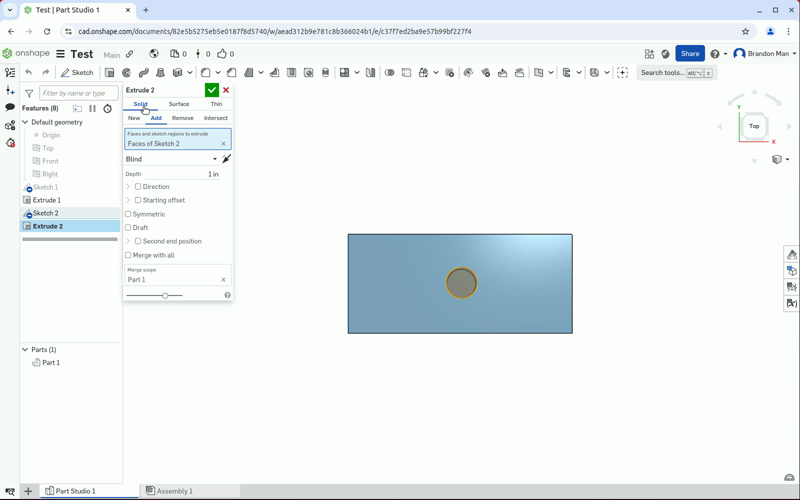
click(143, 106)
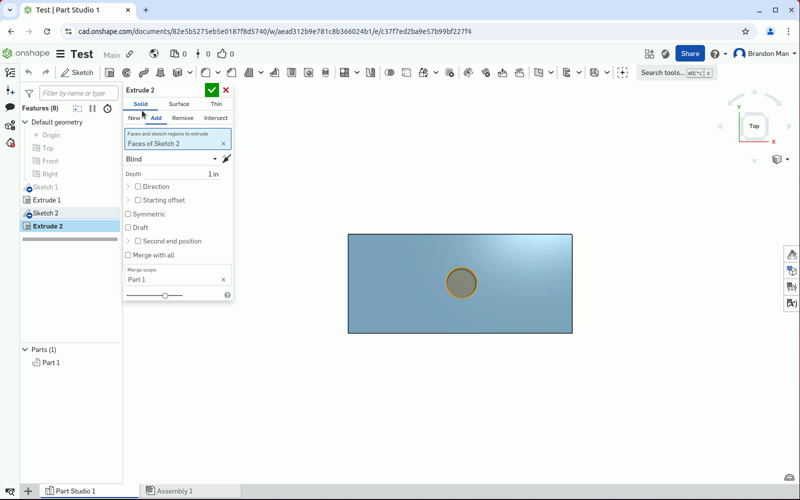
mouse_move(137, 120)
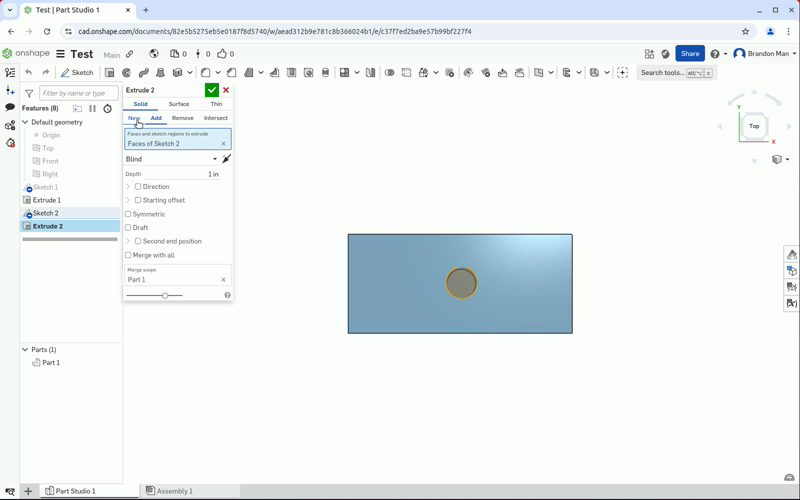
click(137, 120)
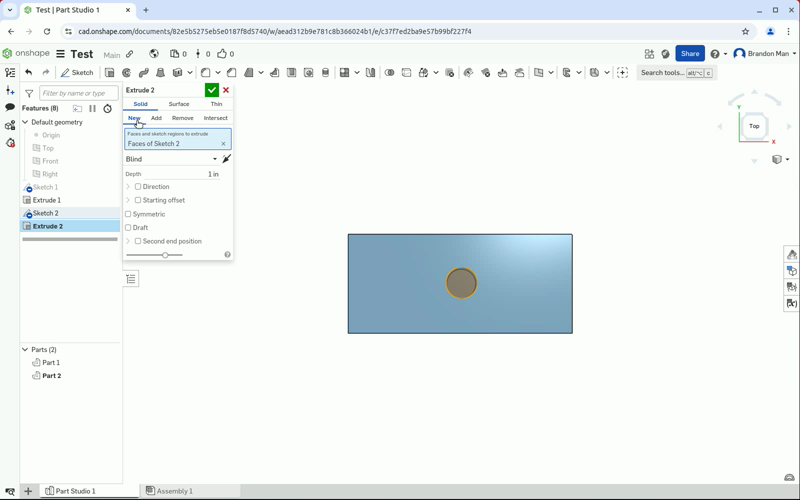
key(tab, 4)
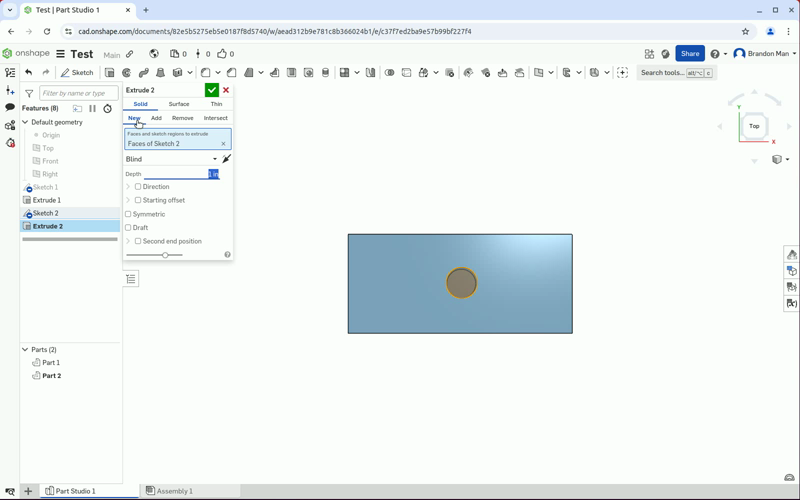
text(5.536)
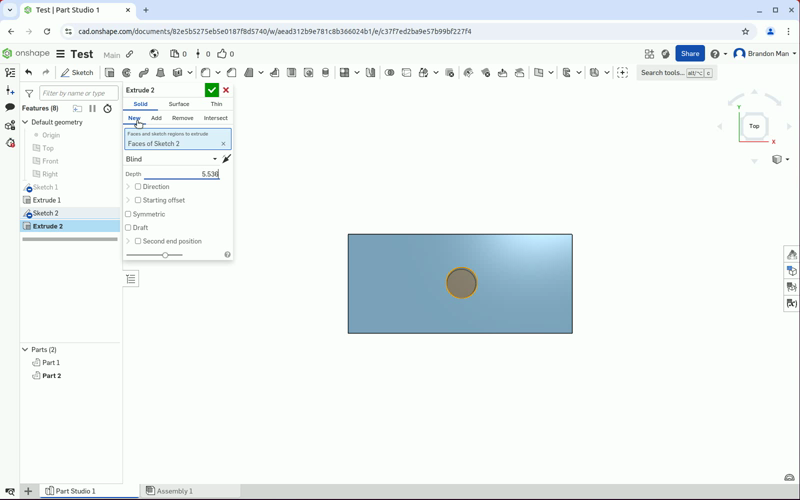
key(enter)
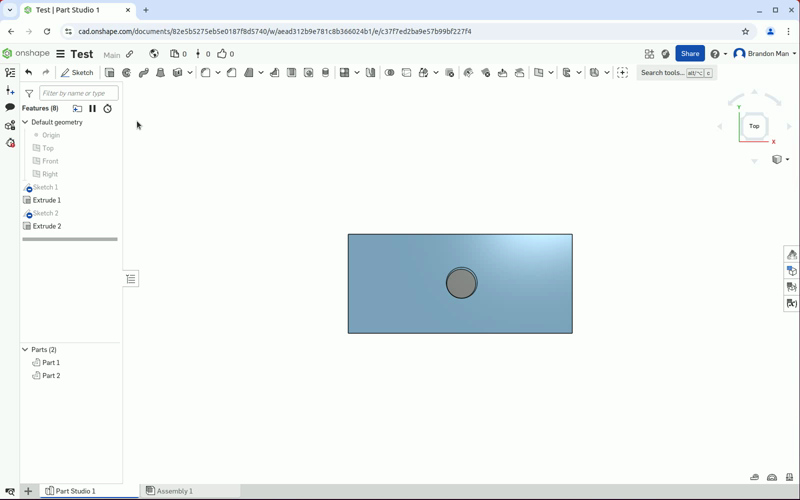
key(shift+h)
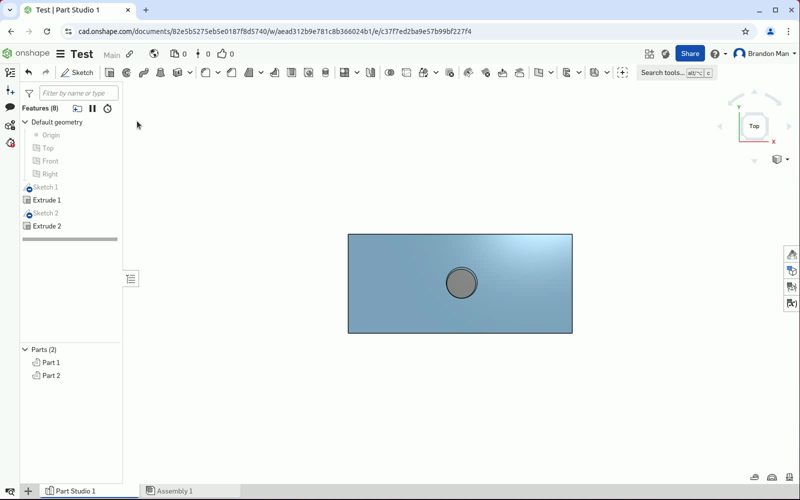
key(shift+h)
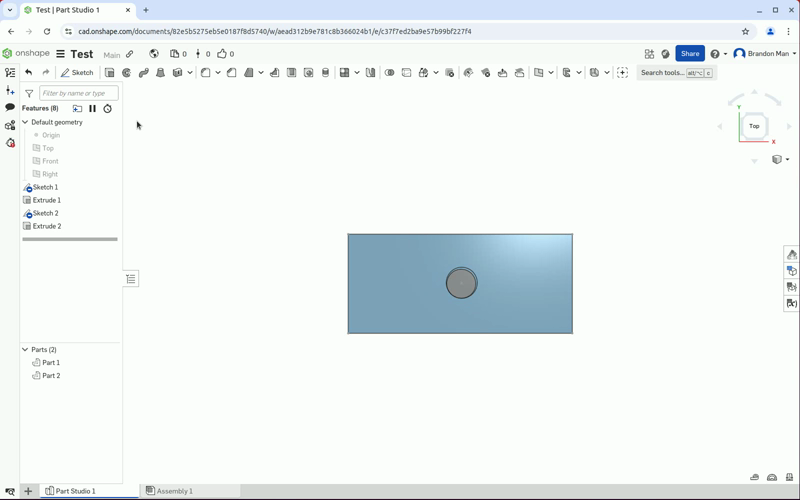
key(shift+7)
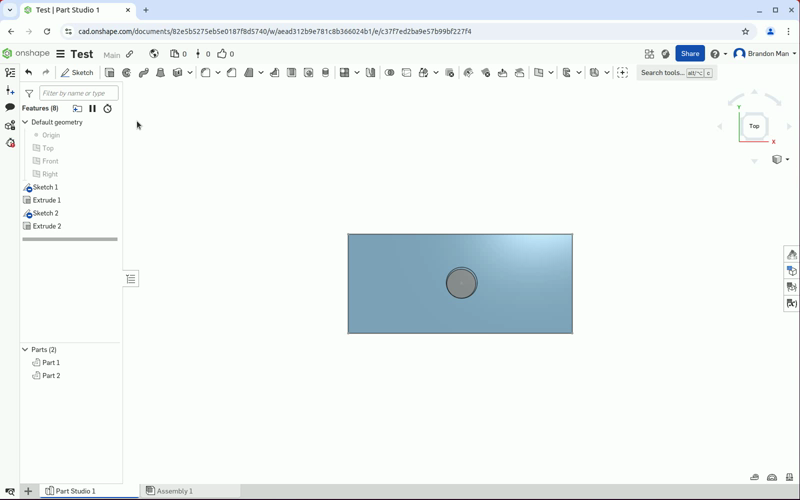
key(up, 3)
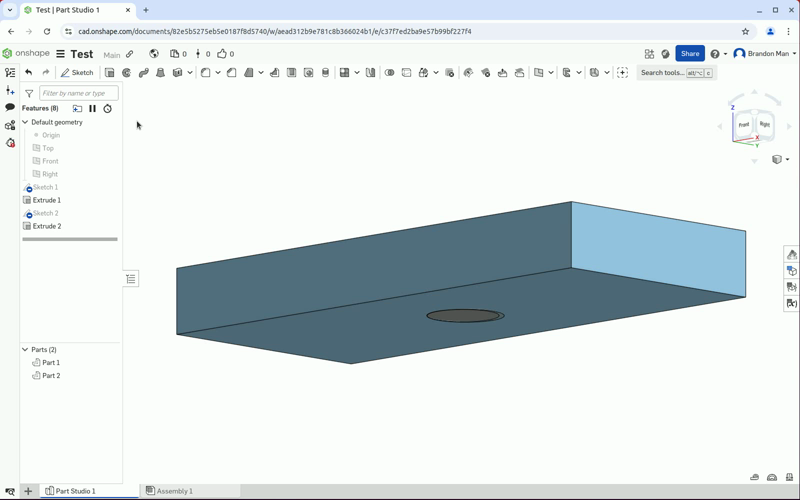
key(left, 3)
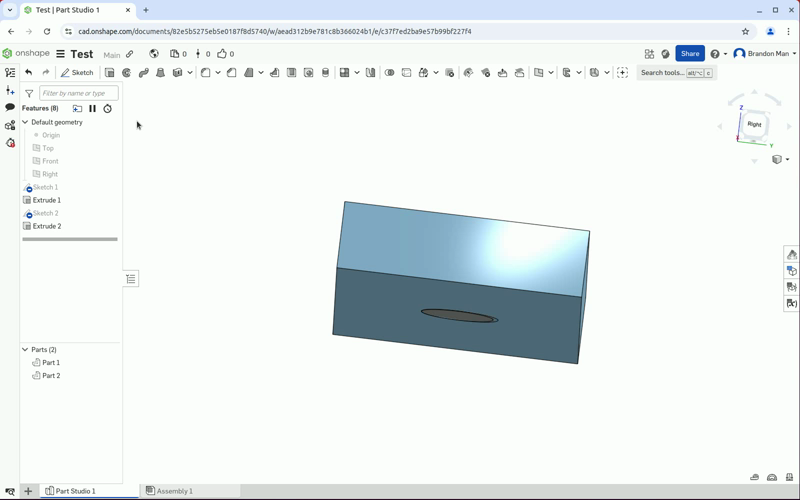
key(right, 3)
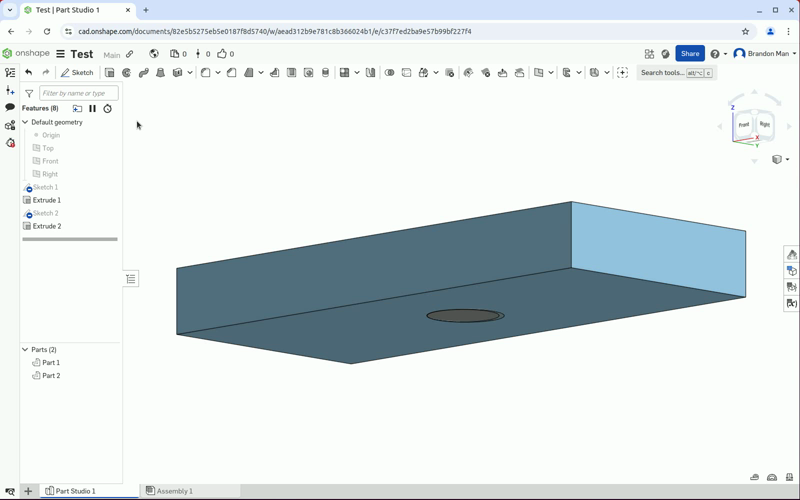
key(down, 3)
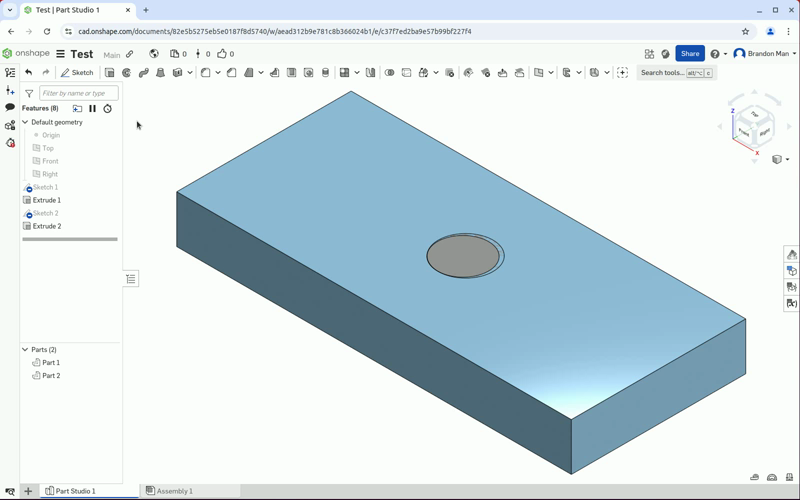
mouse_move(73, 189)
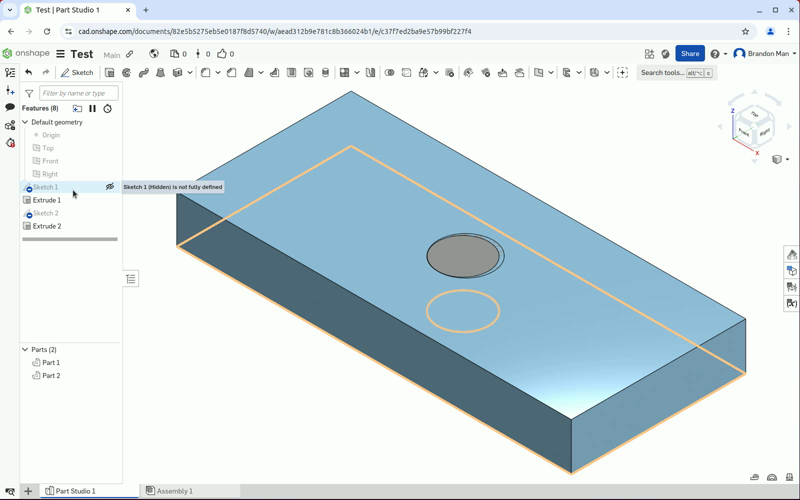
click(73, 189)